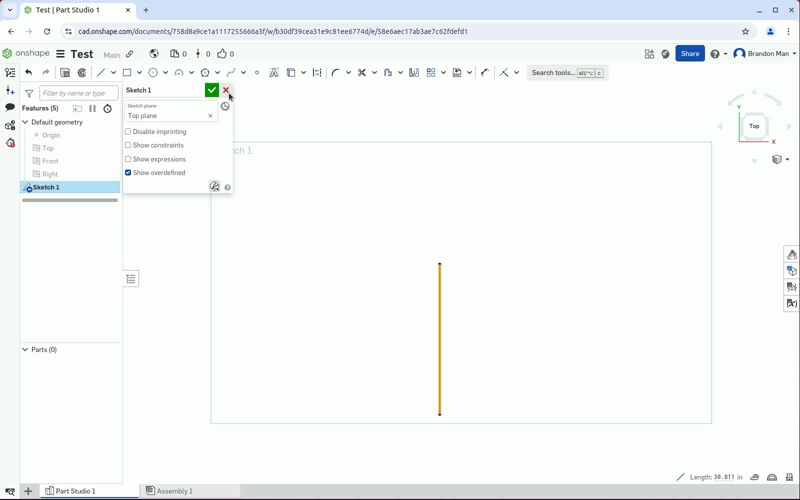
key(shift+h)
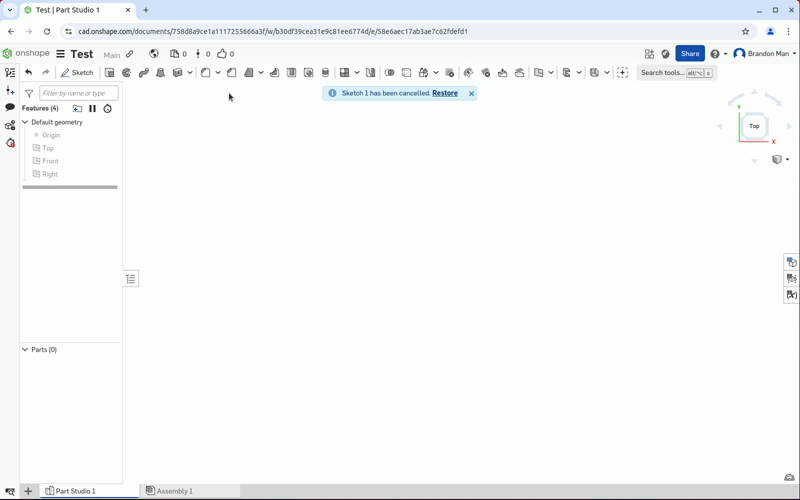
mouse_move(73, 352)
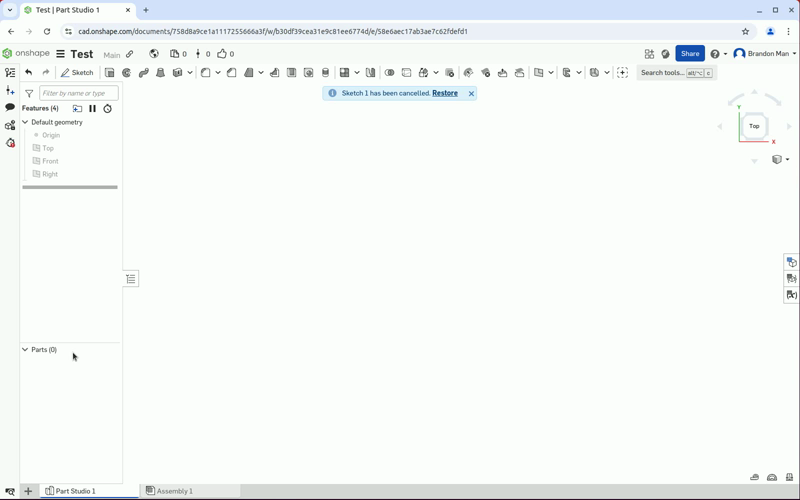
key(y)
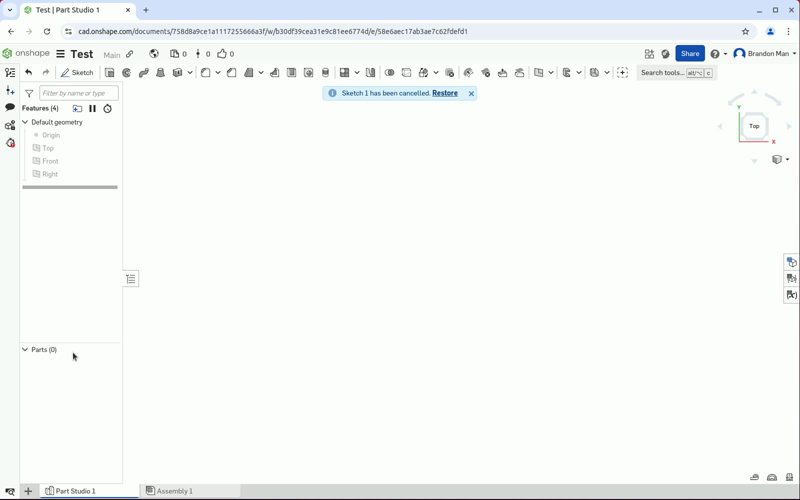
key(shift+p)
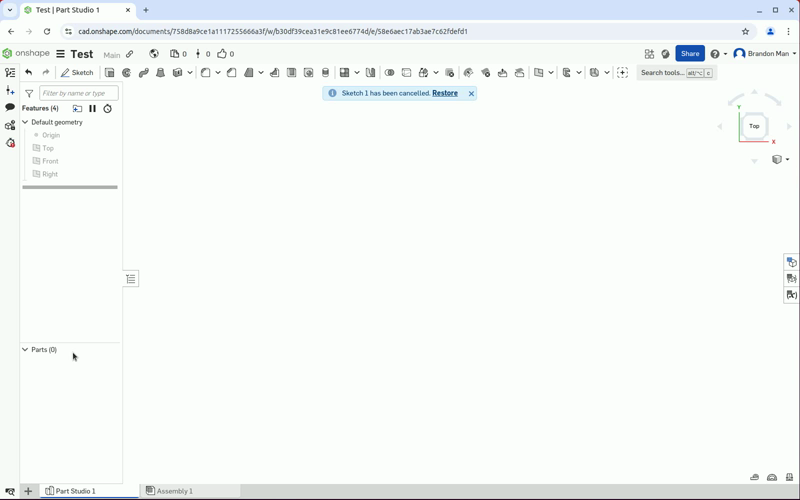
key(space)
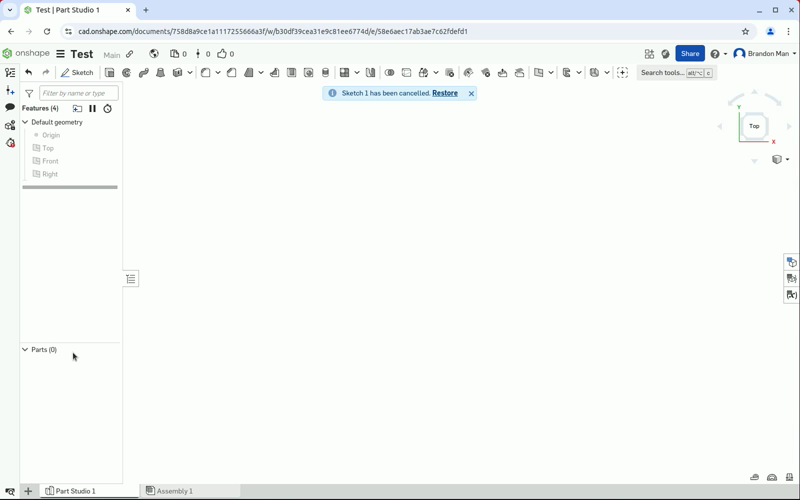
key_down(shift)
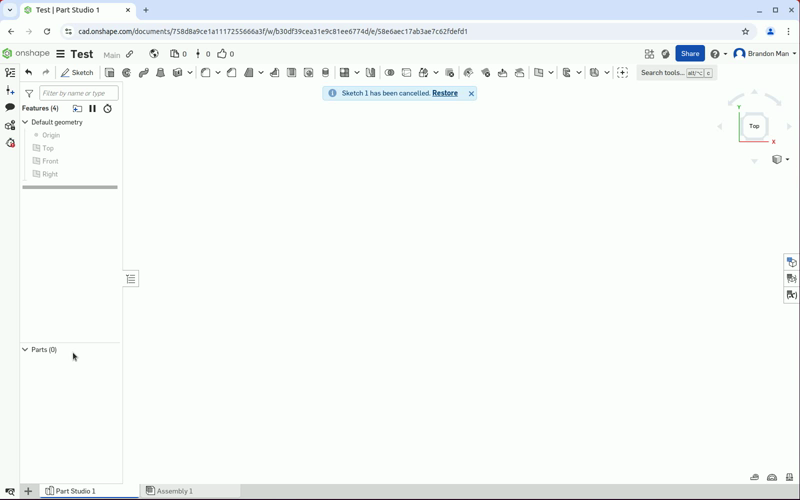
key(up)
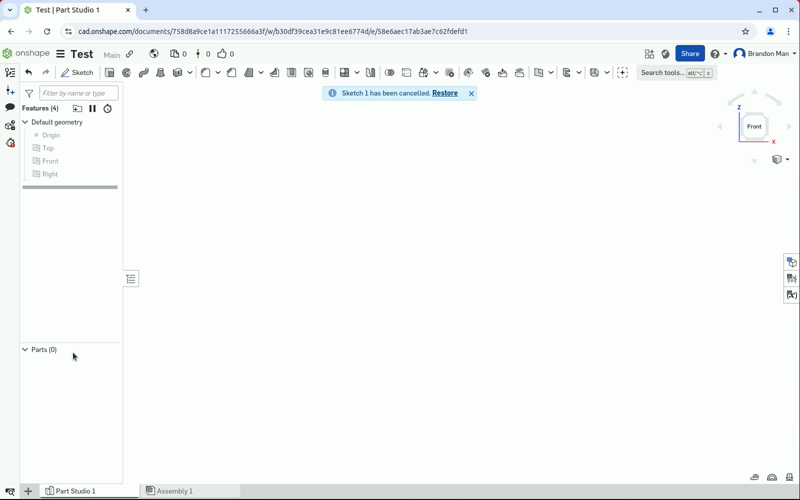
key_up(shift)
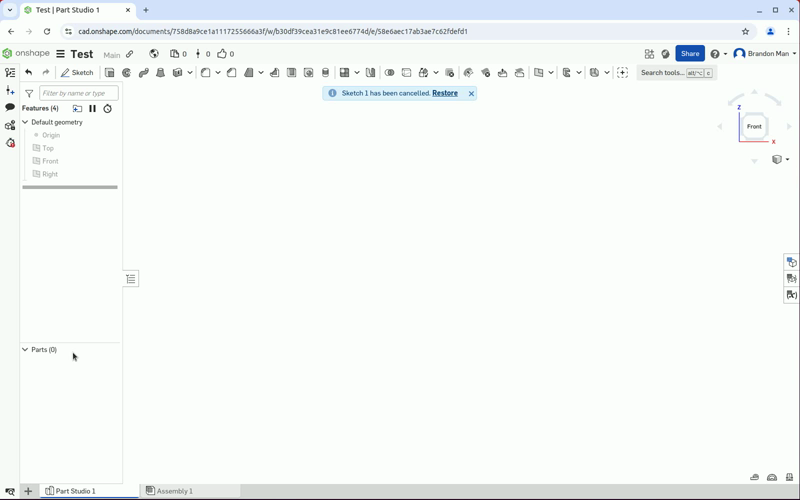
mouse_move(73, 352)
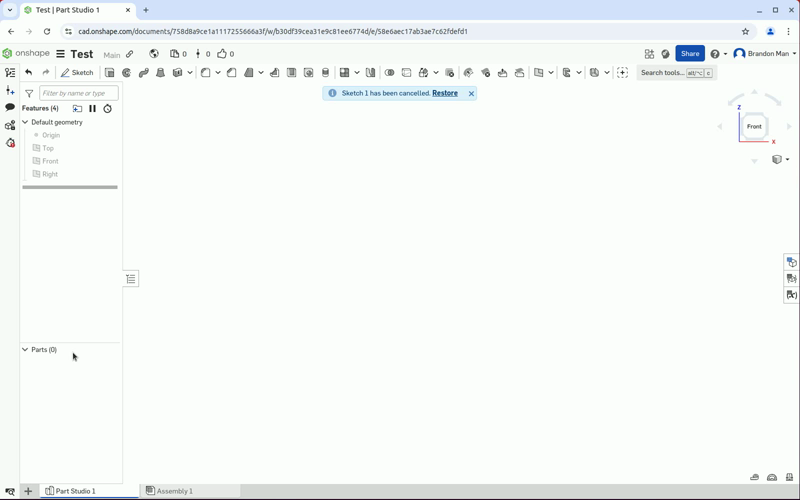
key(shift+y)
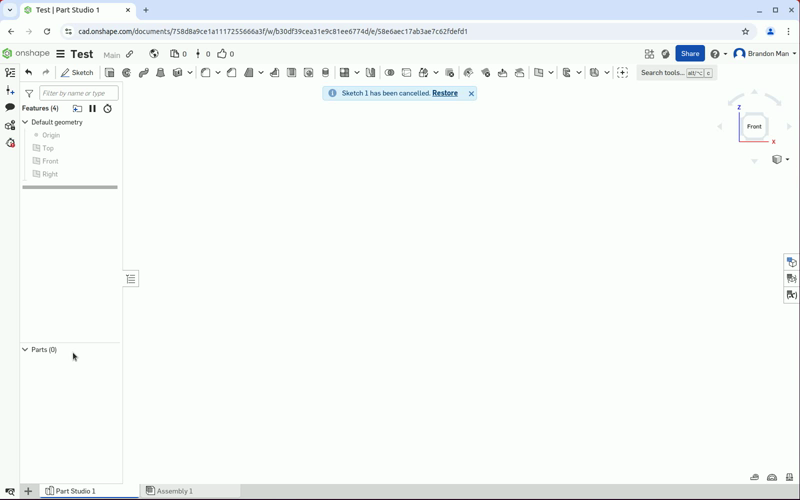
key(shift+s)
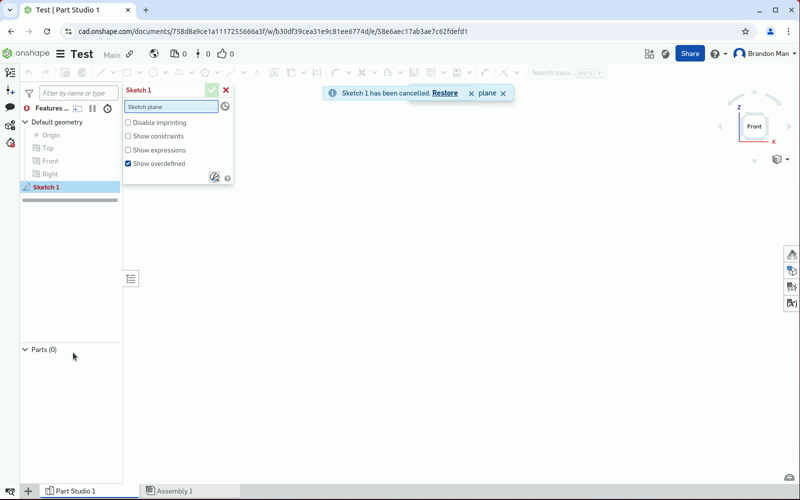
mouse_move(73, 163)
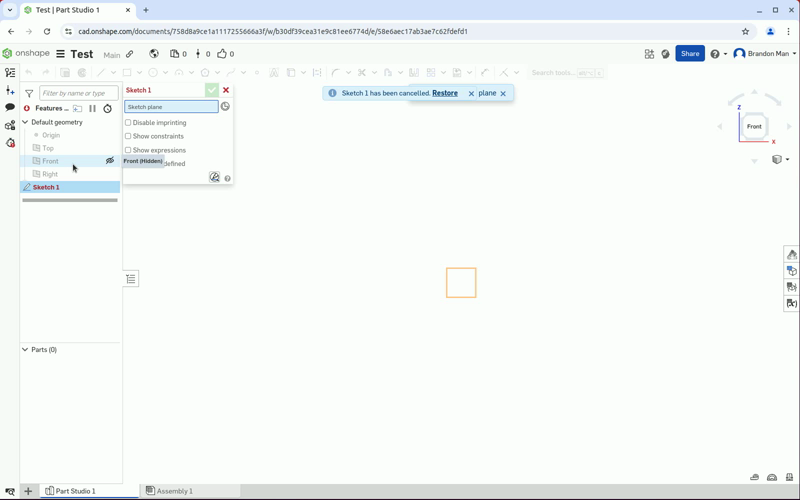
click(73, 163)
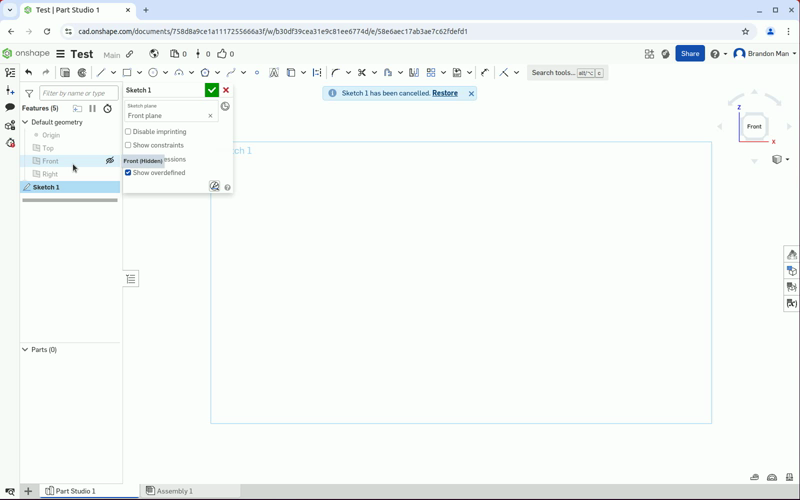
mouse_move(73, 352)
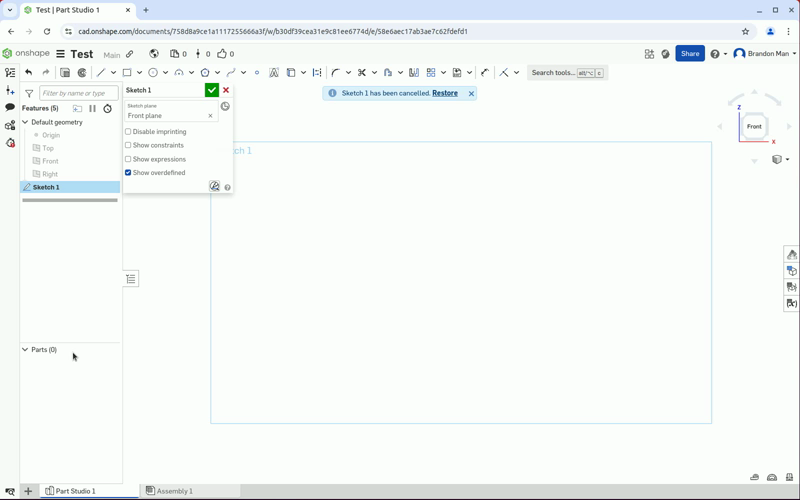
key(y)
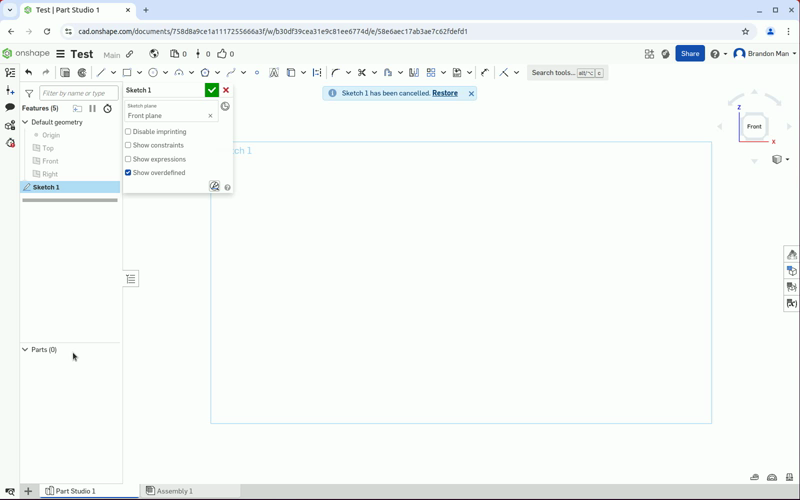
key(l)
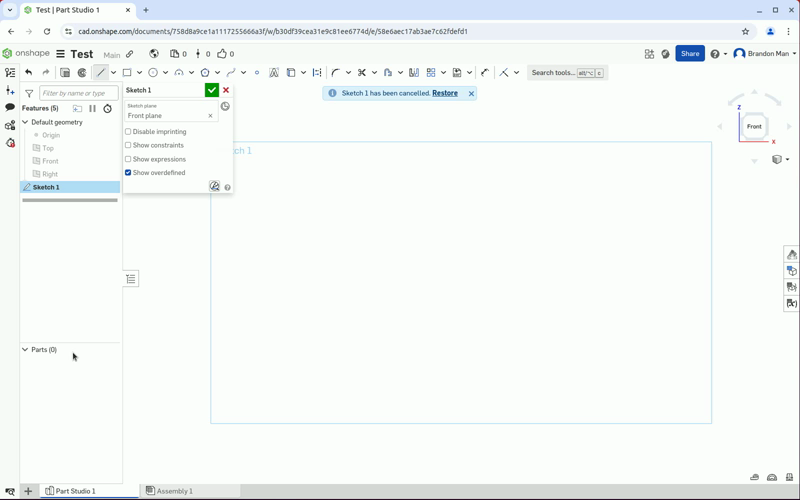
key_down(shift)
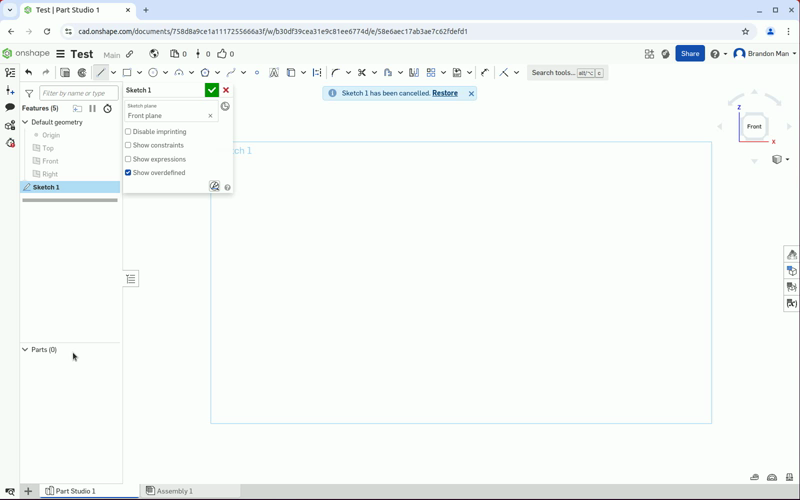
mouse_move(348, 282)
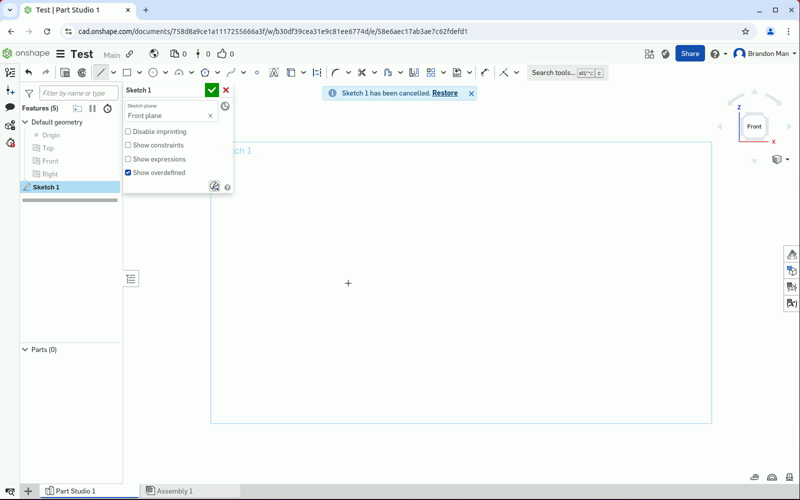
click(348, 282)
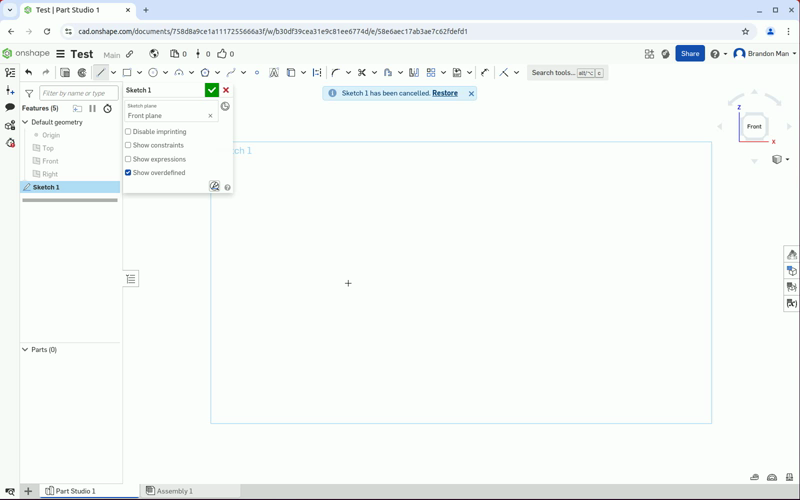
key_up(shift)
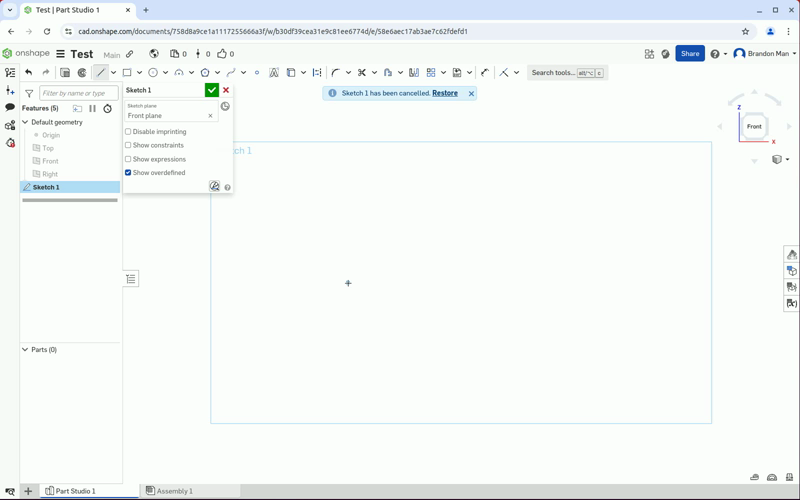
key_down(shift)
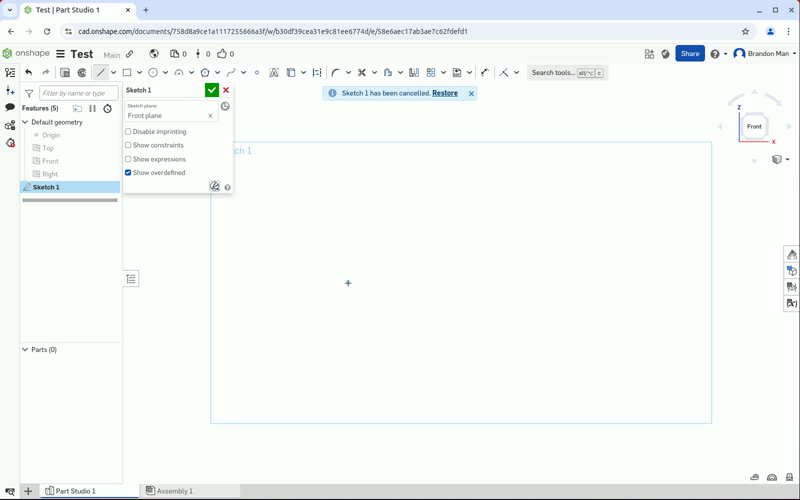
mouse_move(460, 282)
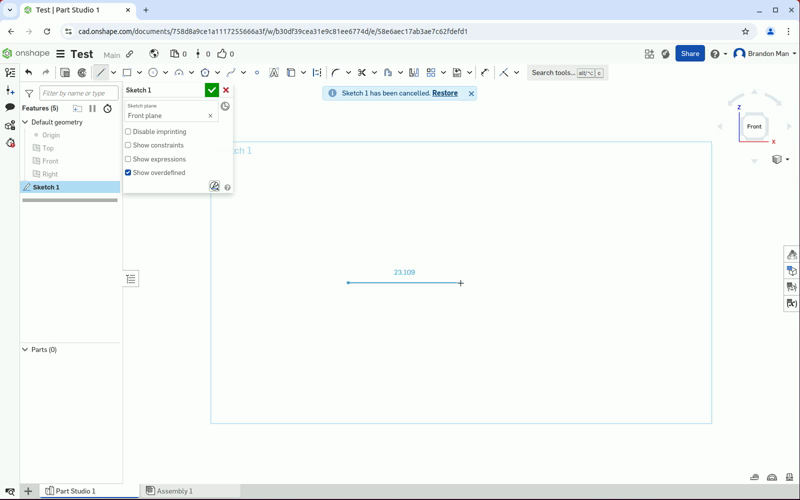
click(460, 282)
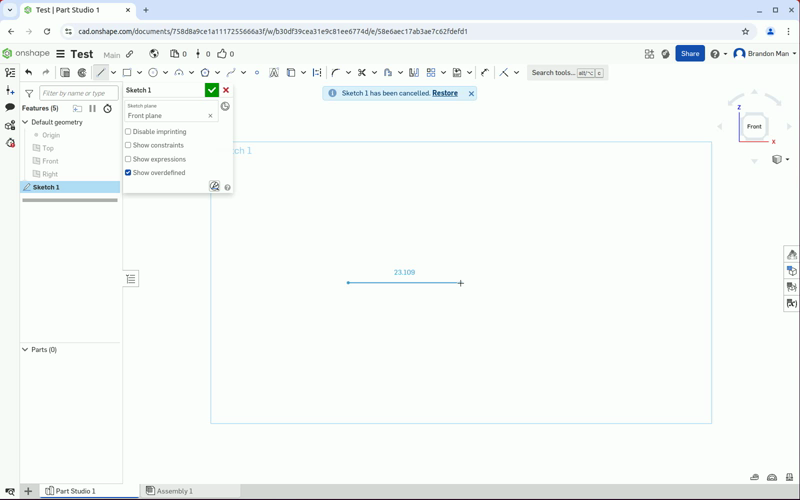
key_up(shift)
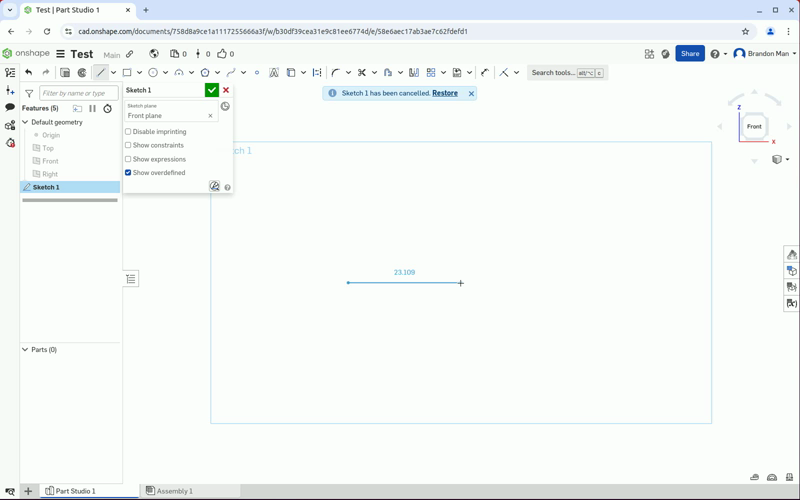
key_down(shift)
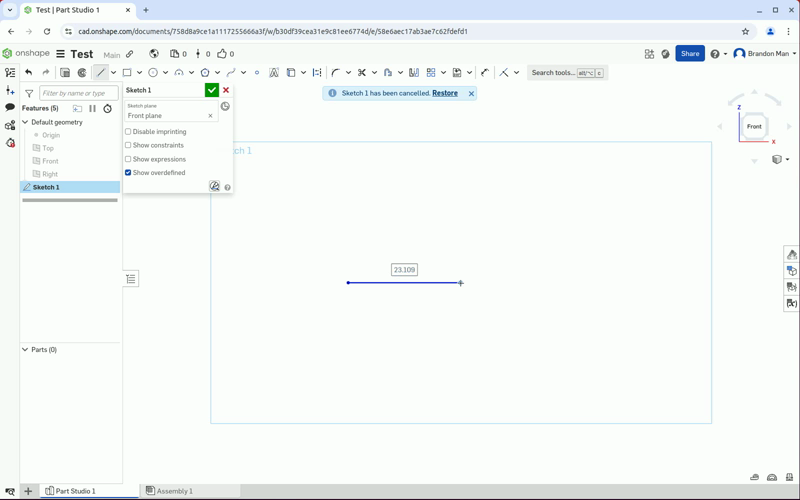
mouse_move(460, 170)
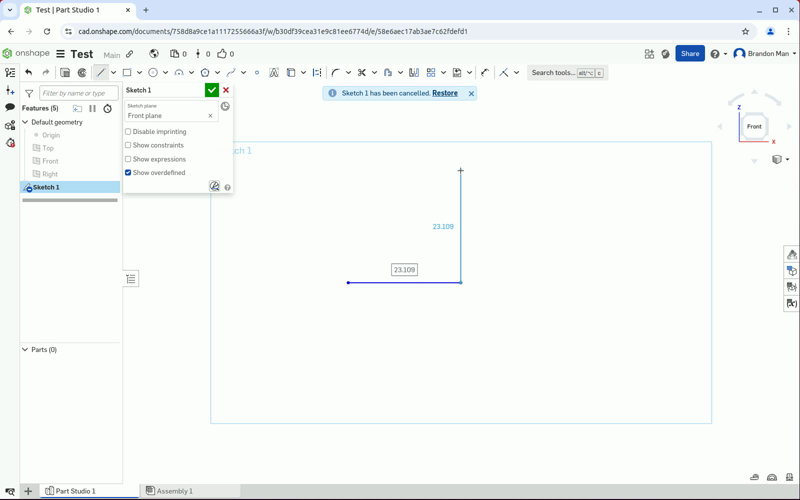
click(460, 170)
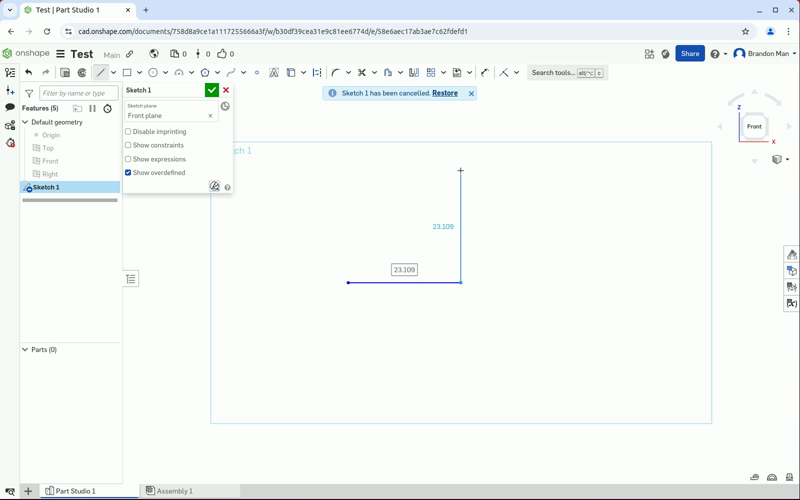
key_up(shift)
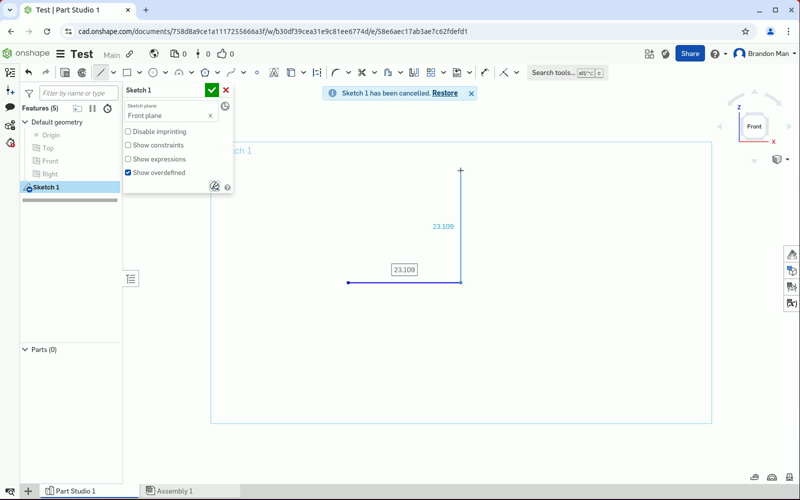
key_down(shift)
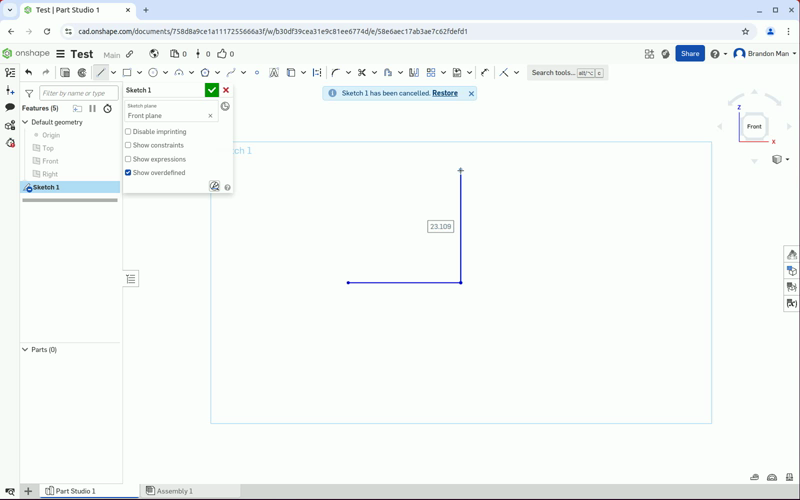
mouse_move(348, 170)
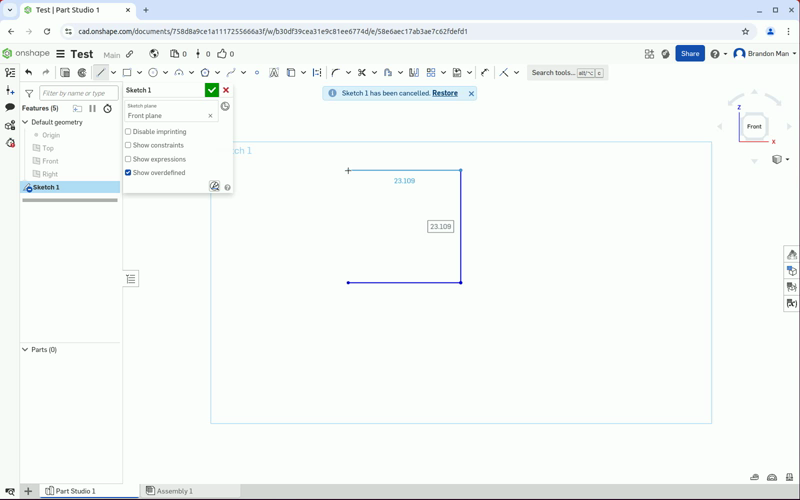
click(348, 170)
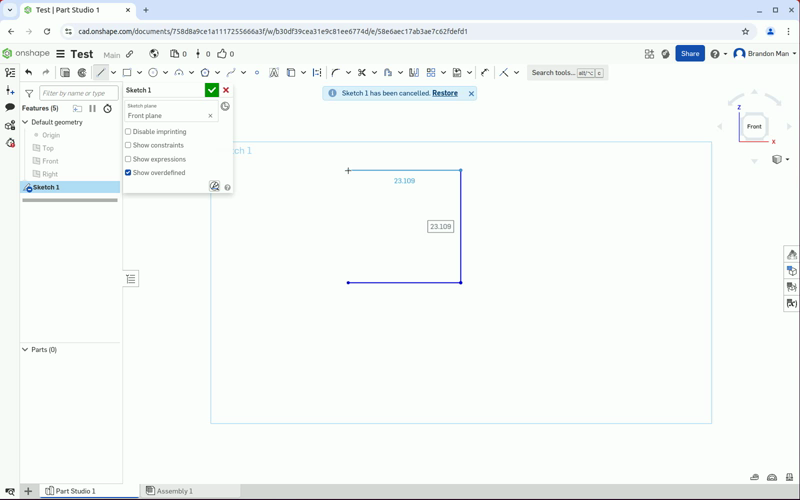
key_up(shift)
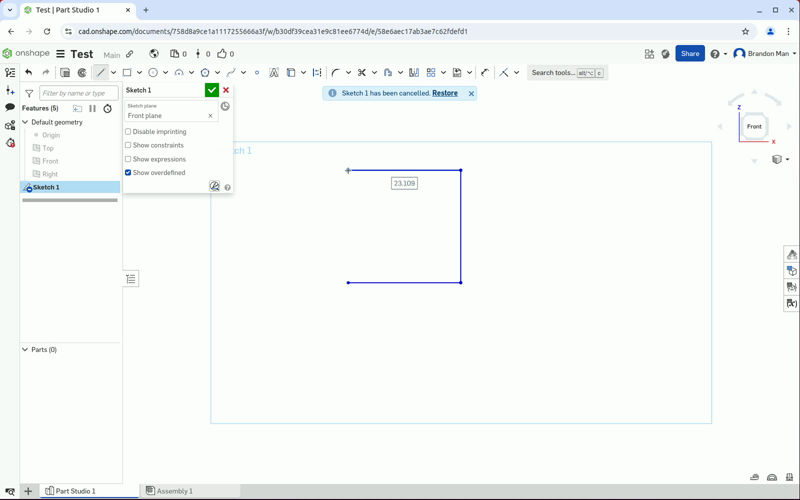
key_down(shift)
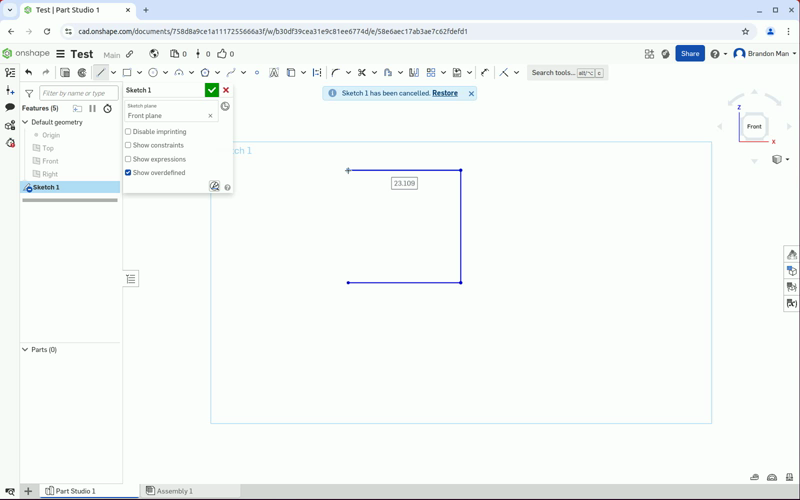
mouse_move(348, 282)
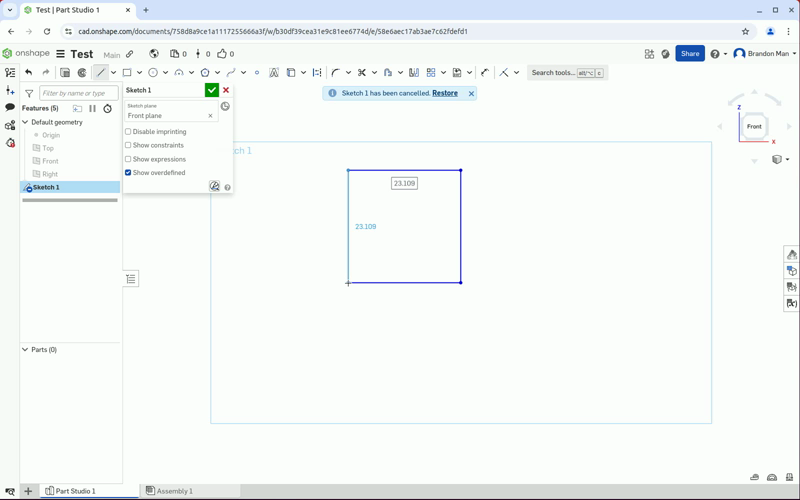
key_up(shift)
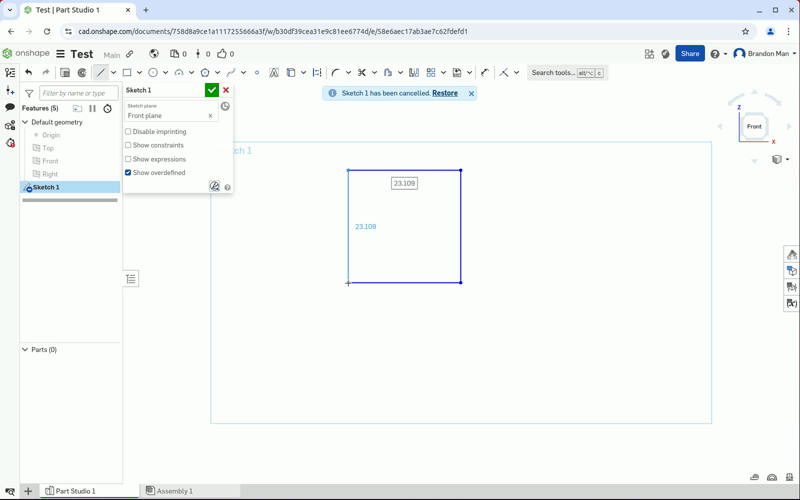
click(348, 282)
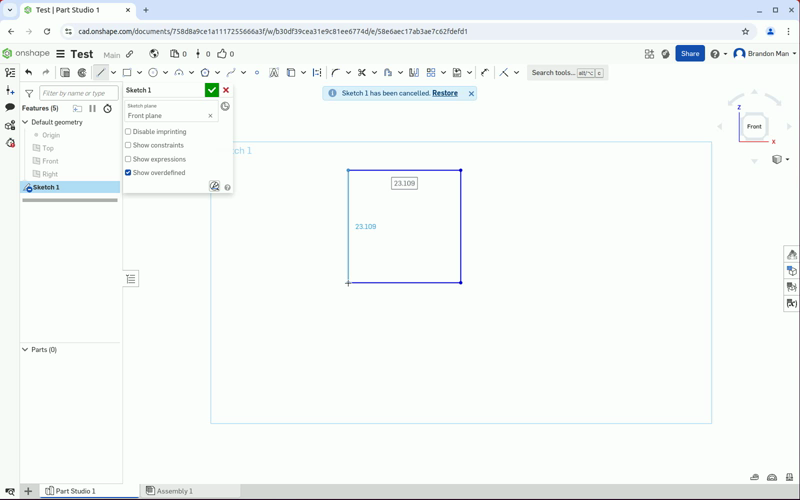
key(esc)
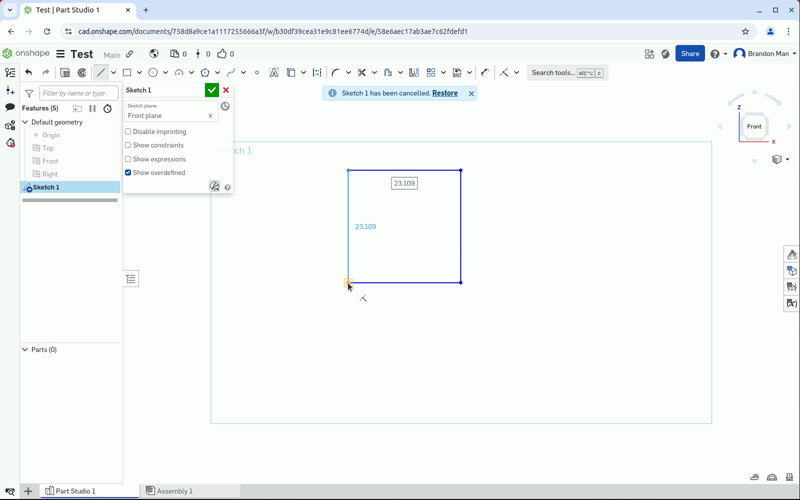
mouse_move(397, 227)
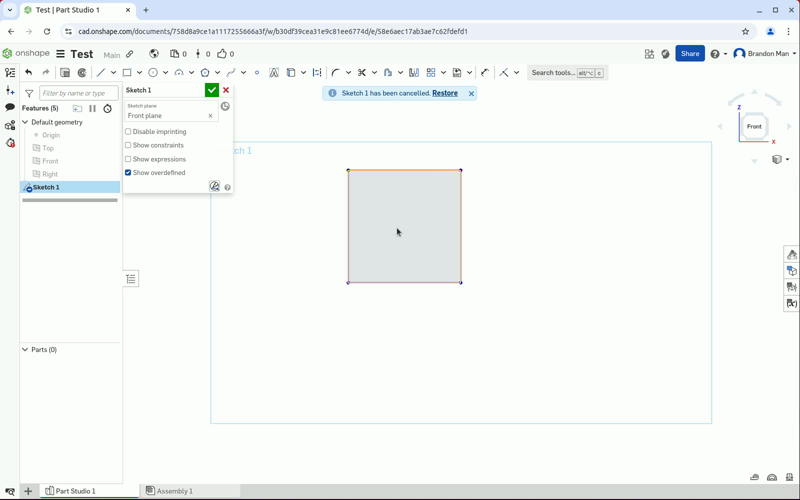
click(397, 227)
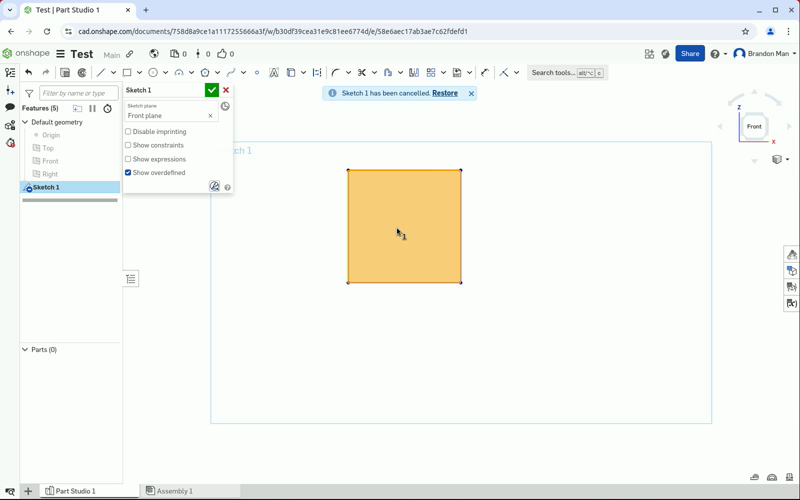
mouse_move(73, 352)
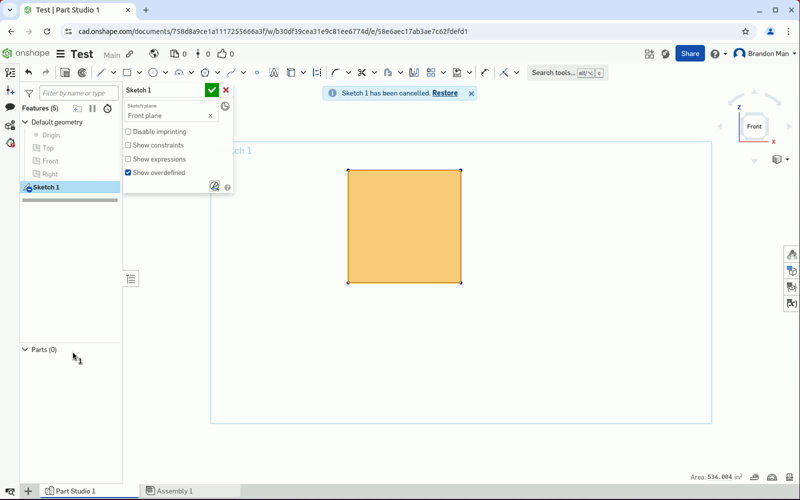
key(shift+y)
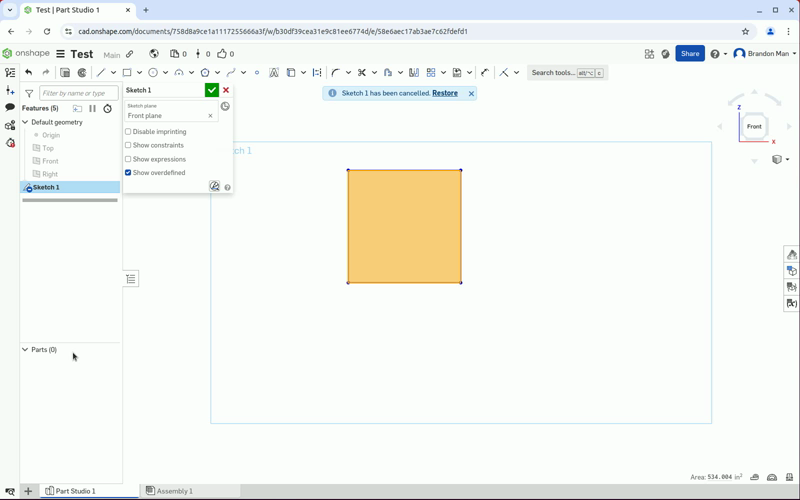
key(shift+e)
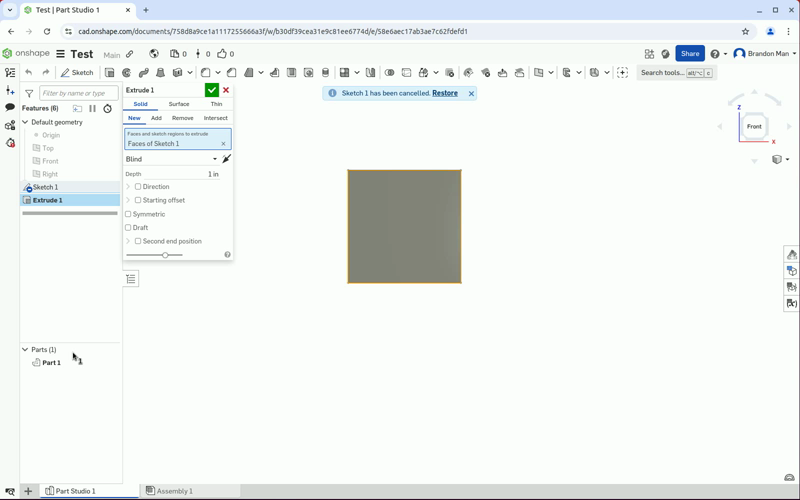
mouse_move(143, 106)
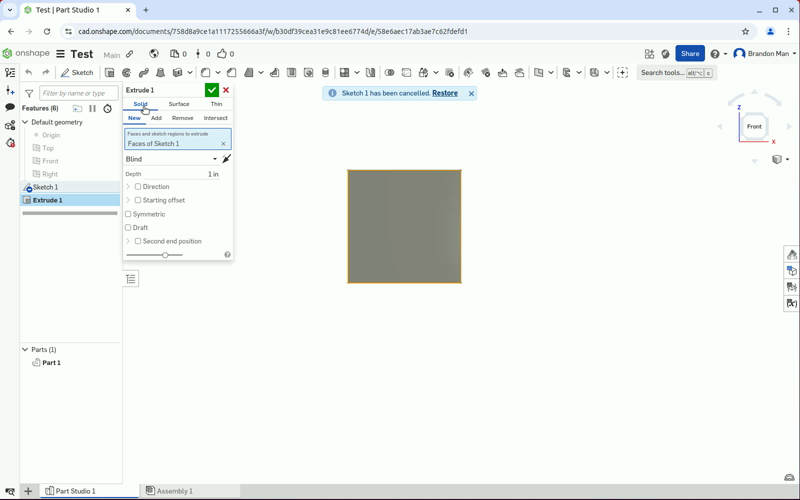
click(143, 106)
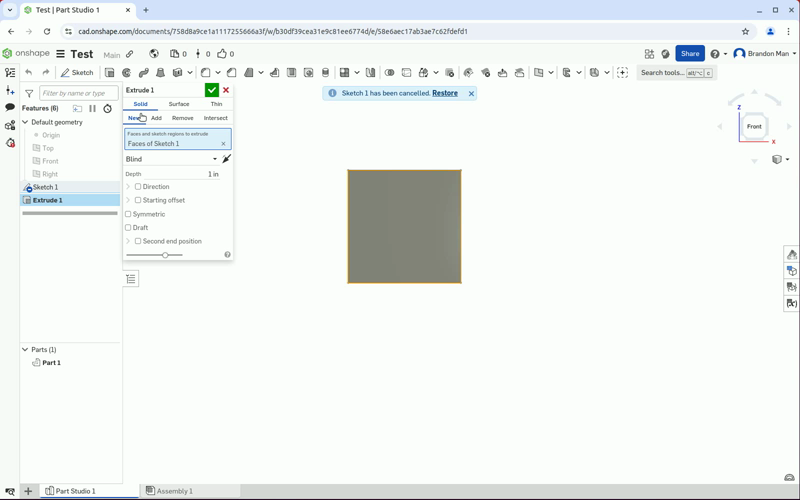
mouse_move(137, 120)
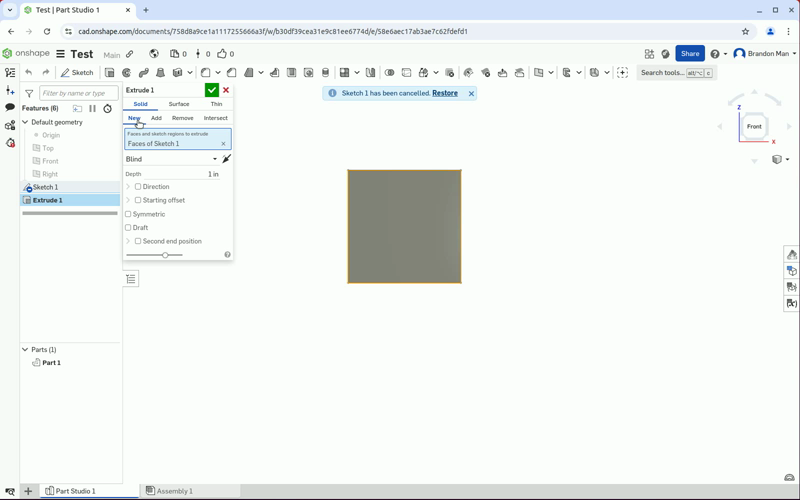
click(137, 120)
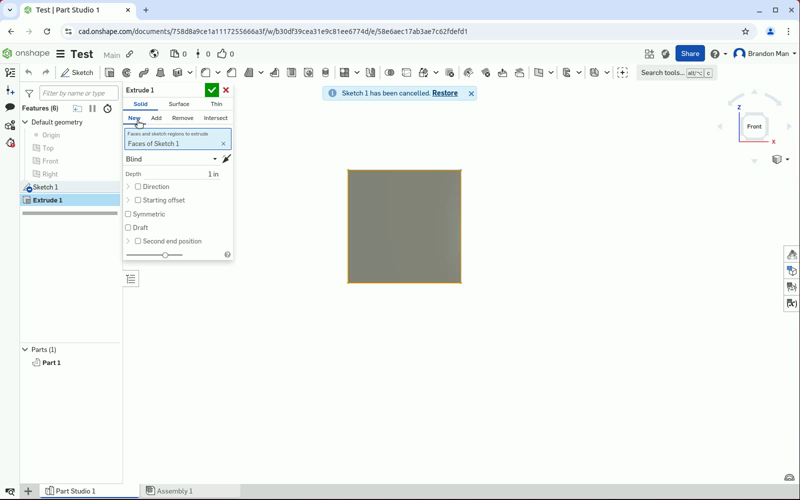
key(tab, 4)
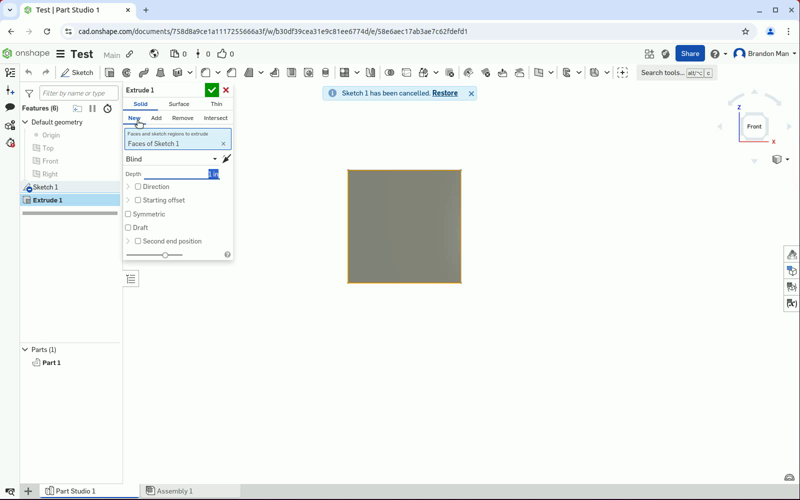
text(23.108)
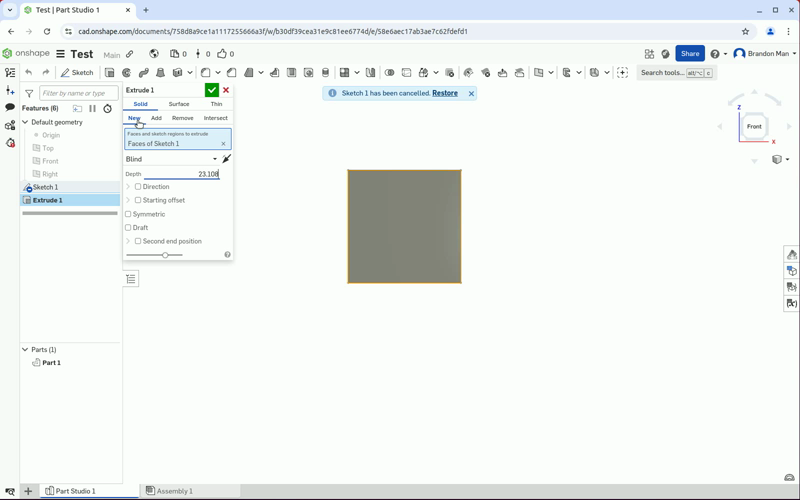
key(enter)
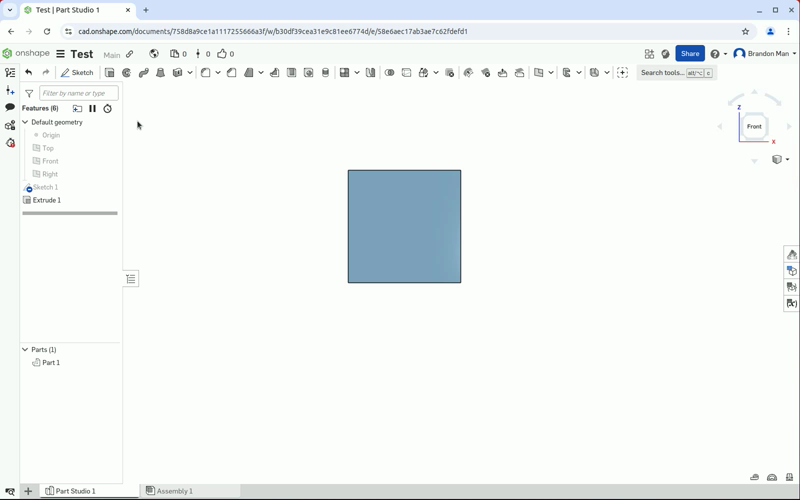
key(shift+h)
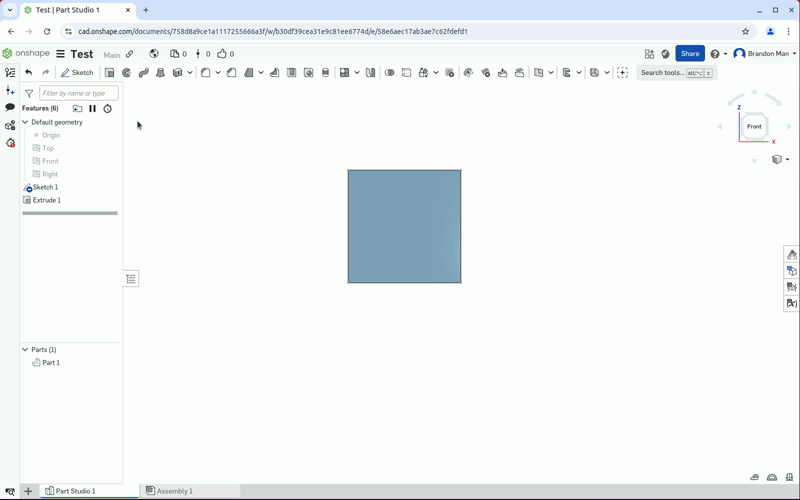
key(shift+h)
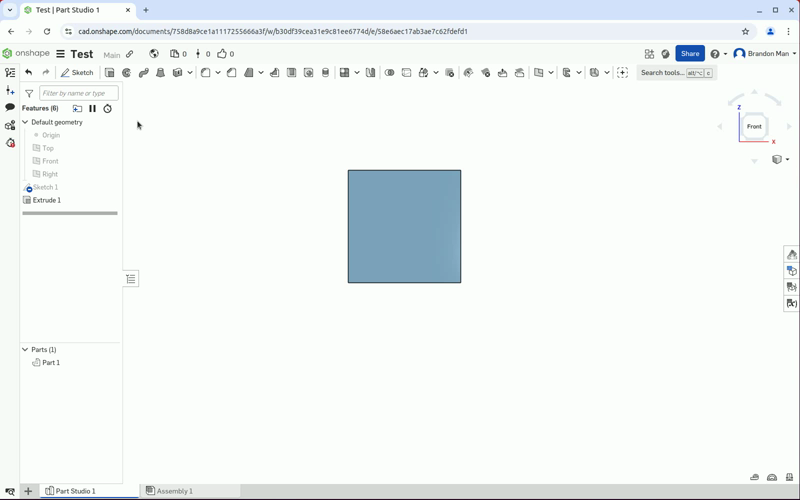
mouse_move(73, 189)
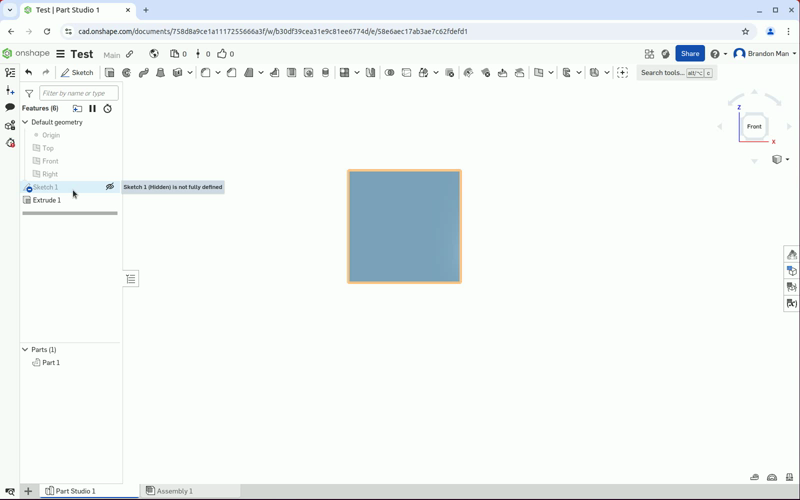
click(73, 189)
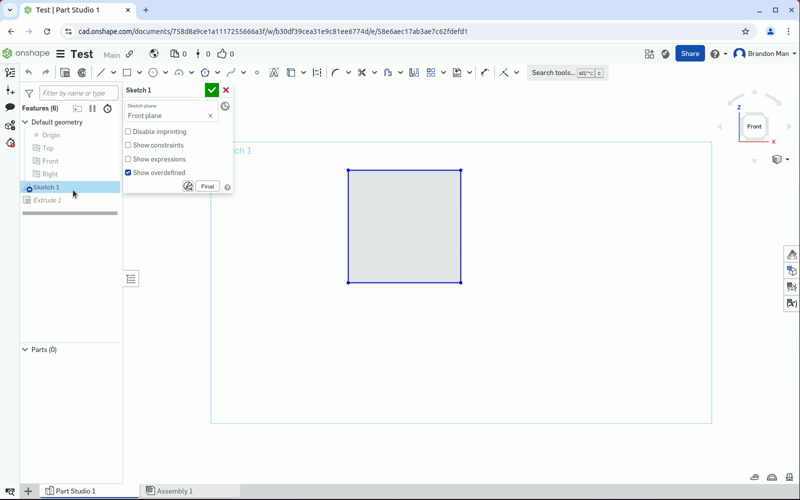
mouse_move(229, 92)
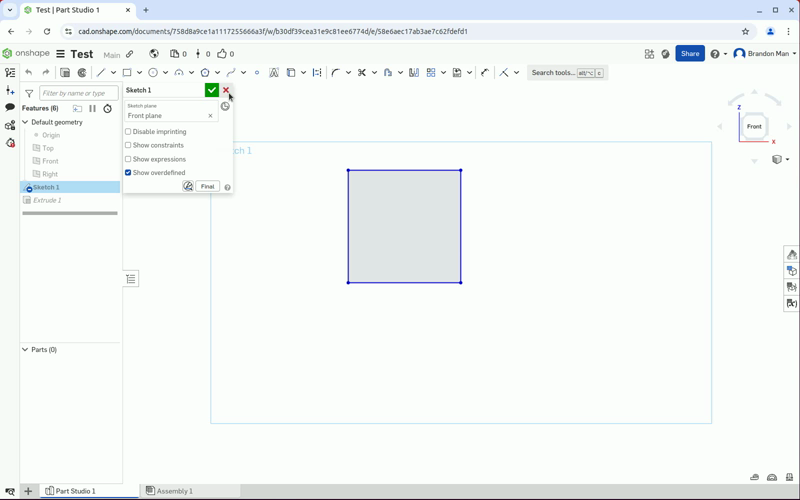
click(229, 92)
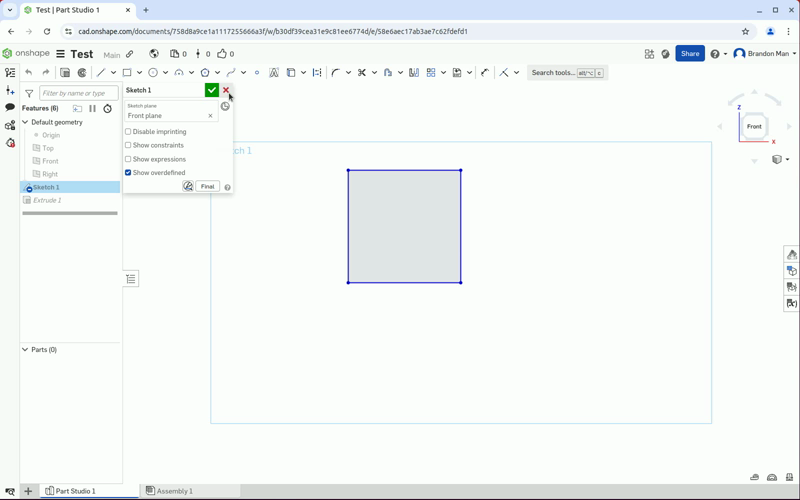
key(shift+s)
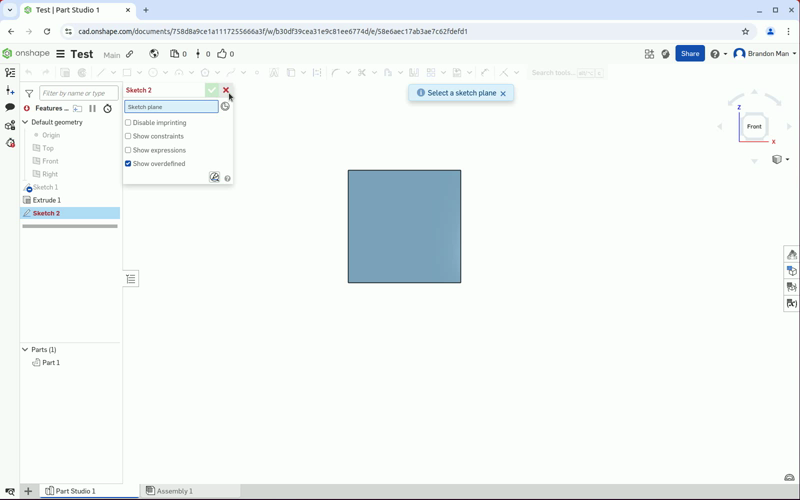
mouse_move(73, 163)
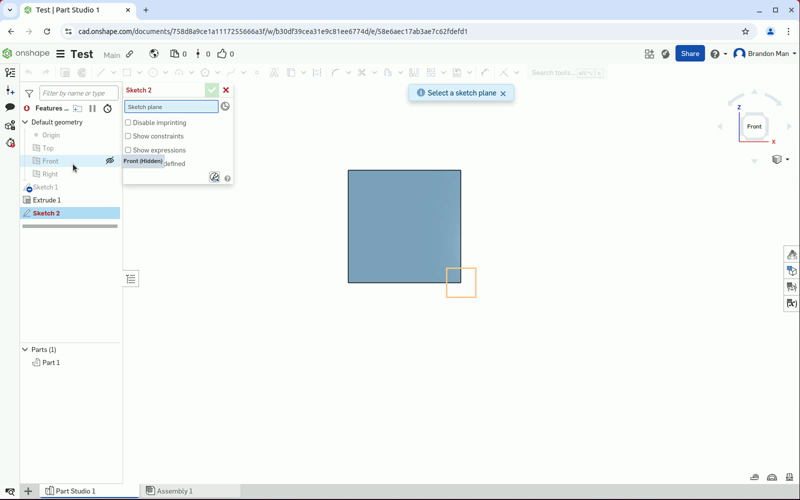
click(73, 163)
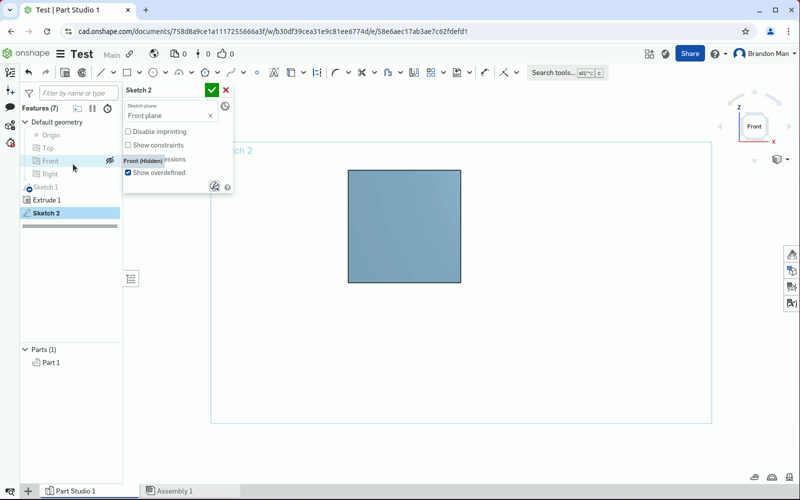
mouse_move(73, 352)
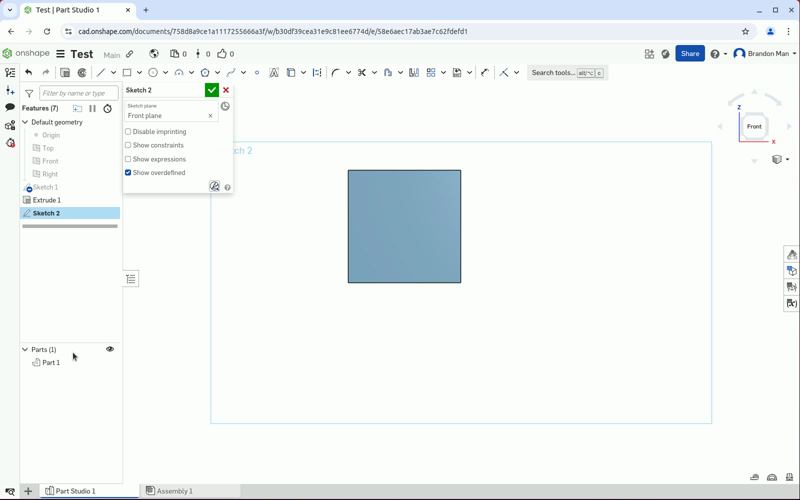
key(y)
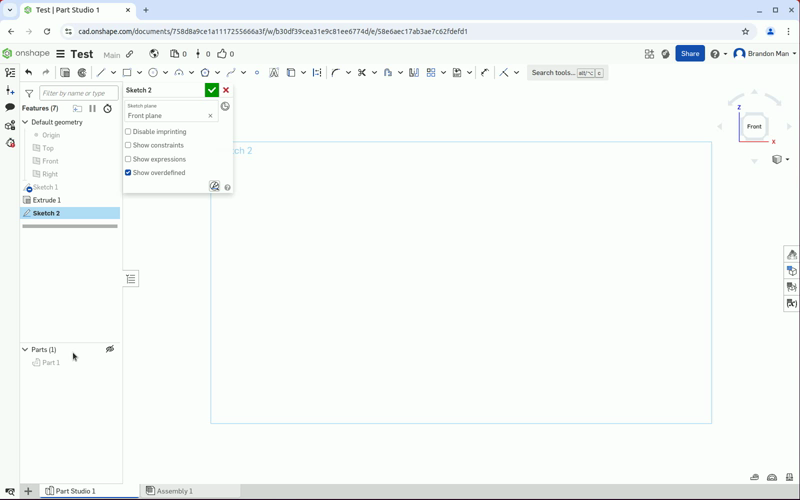
key(l)
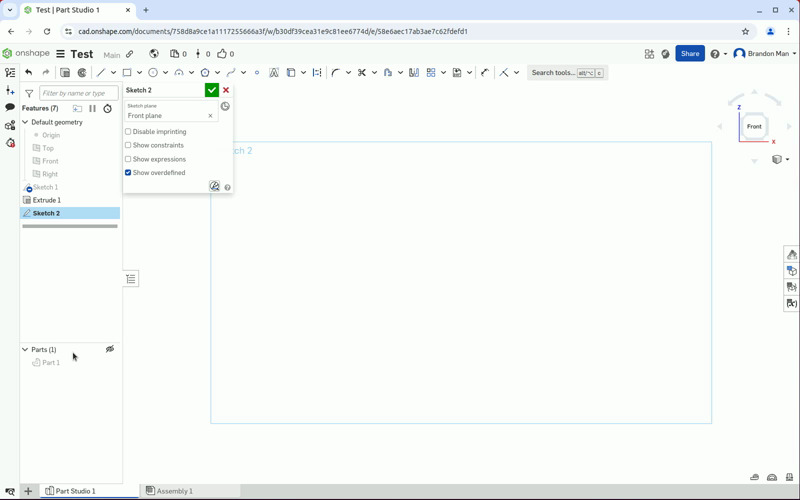
key_down(shift)
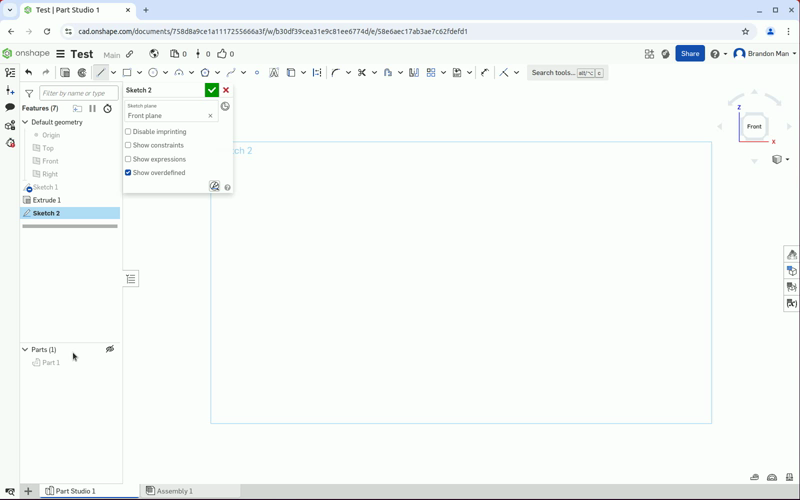
mouse_move(399, 226)
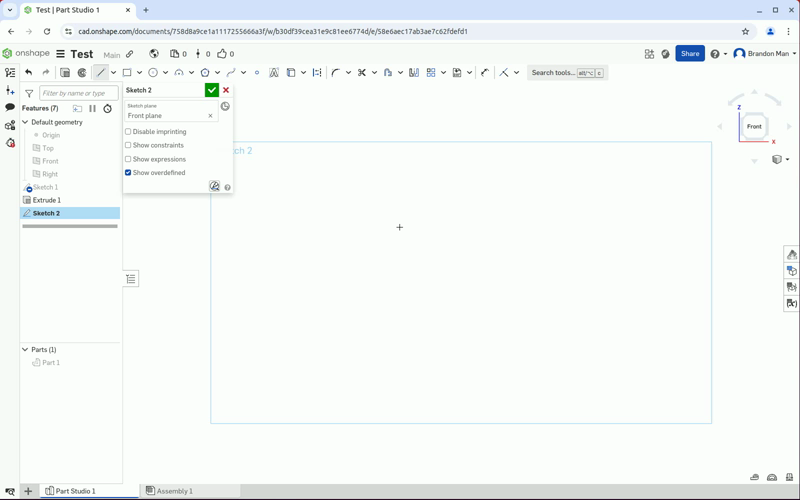
click(399, 226)
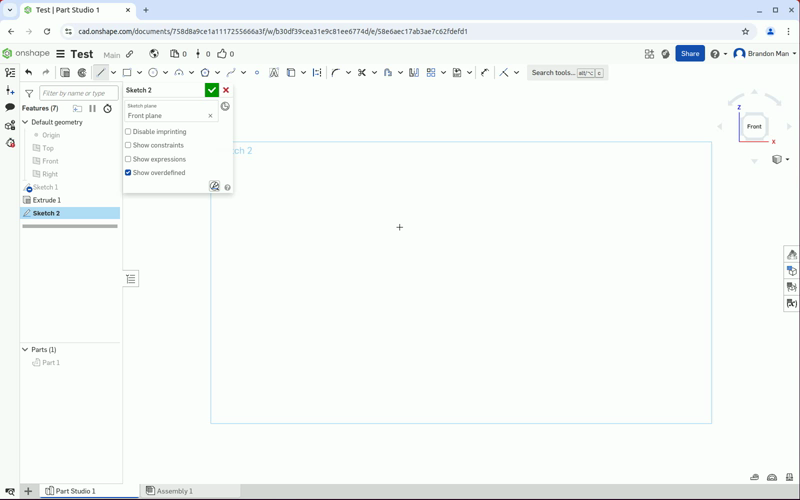
key_up(shift)
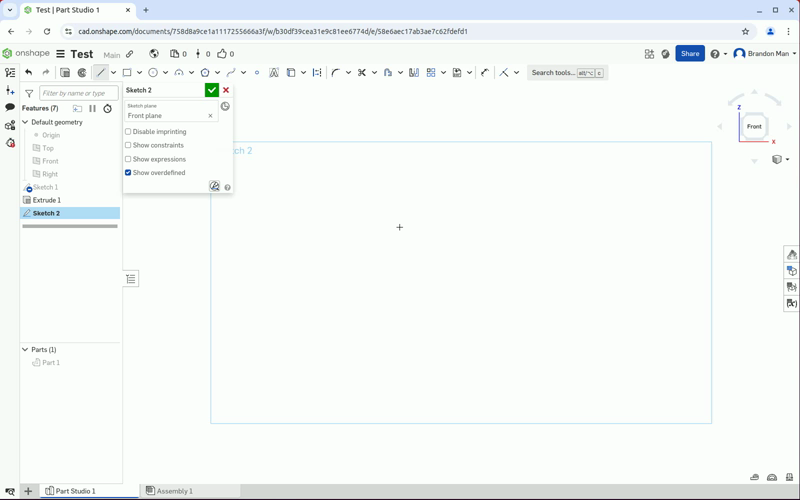
key_down(shift)
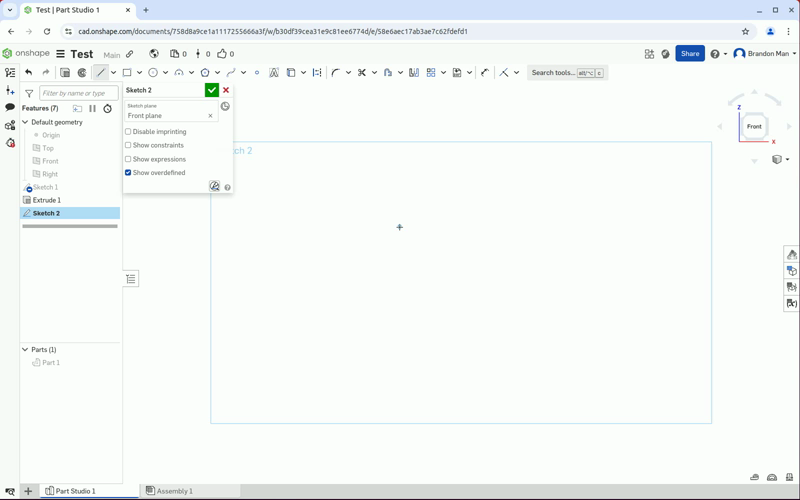
mouse_move(461, 226)
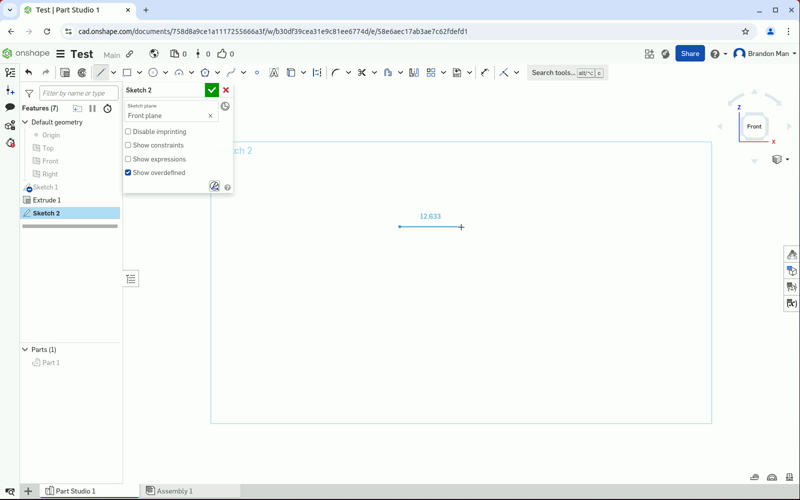
click(461, 226)
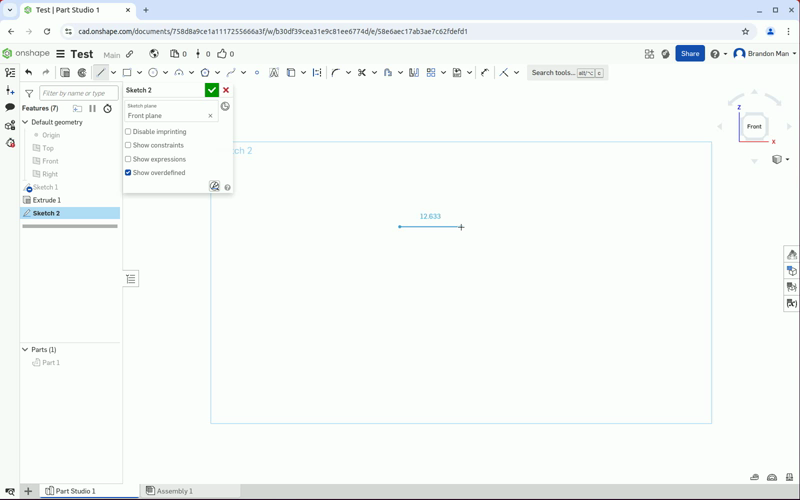
key_up(shift)
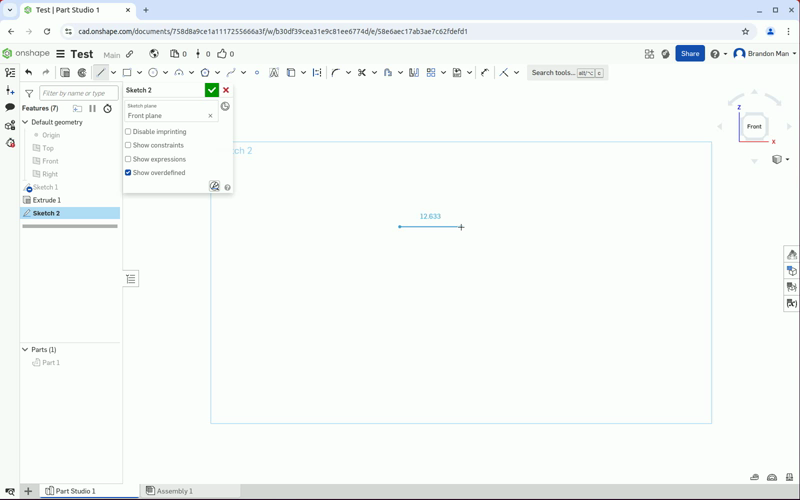
key_down(shift)
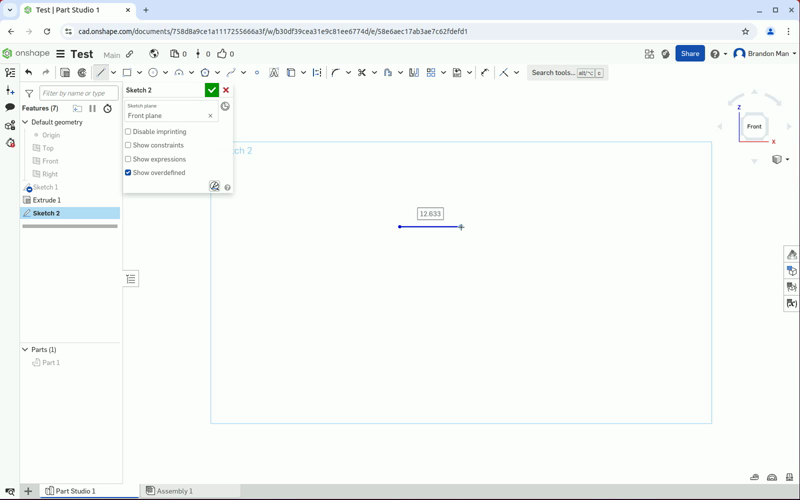
mouse_move(491, 226)
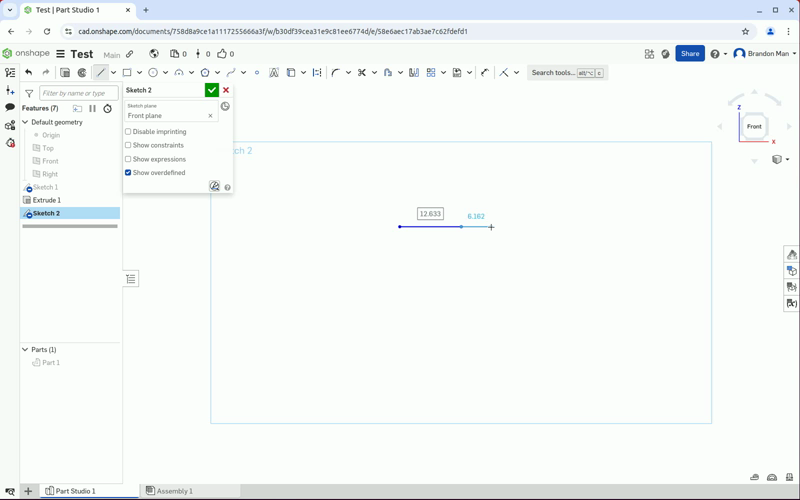
mouse_move(461, 169)
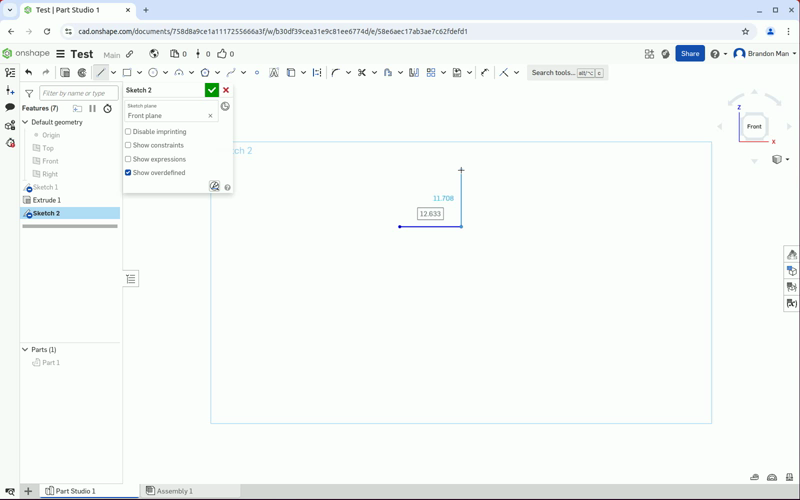
click(461, 169)
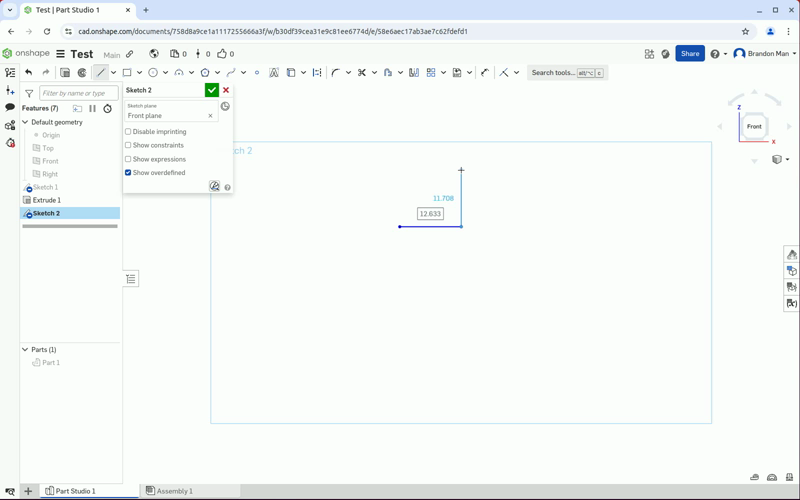
key_up(shift)
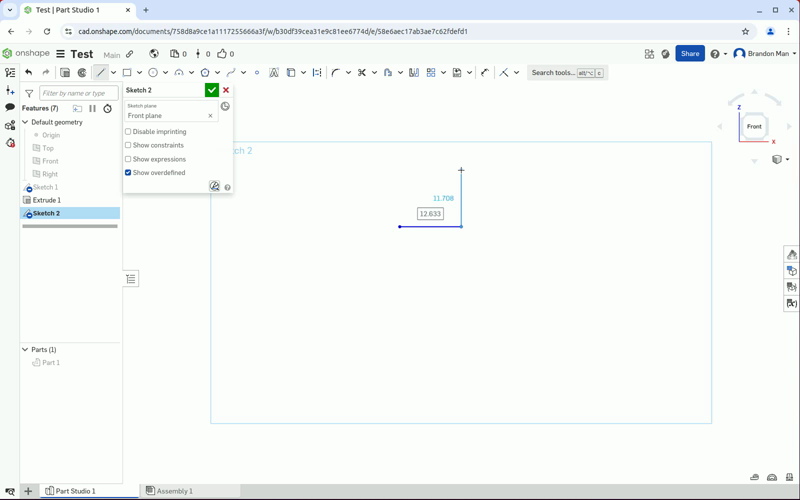
key_down(shift)
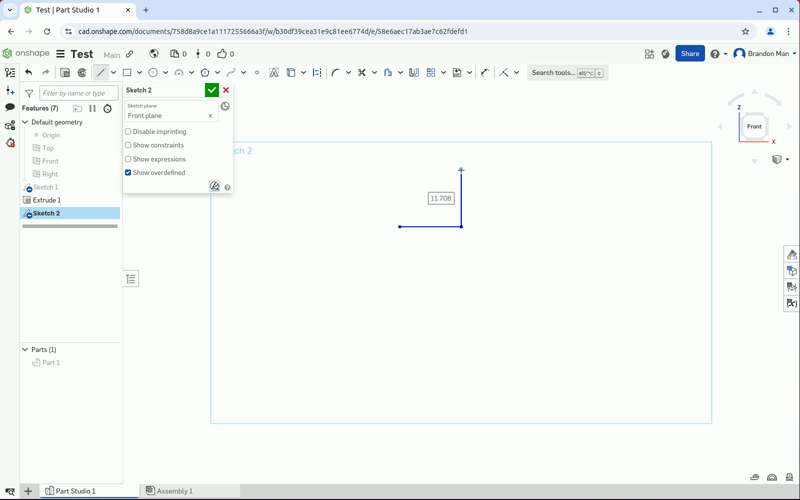
mouse_move(399, 169)
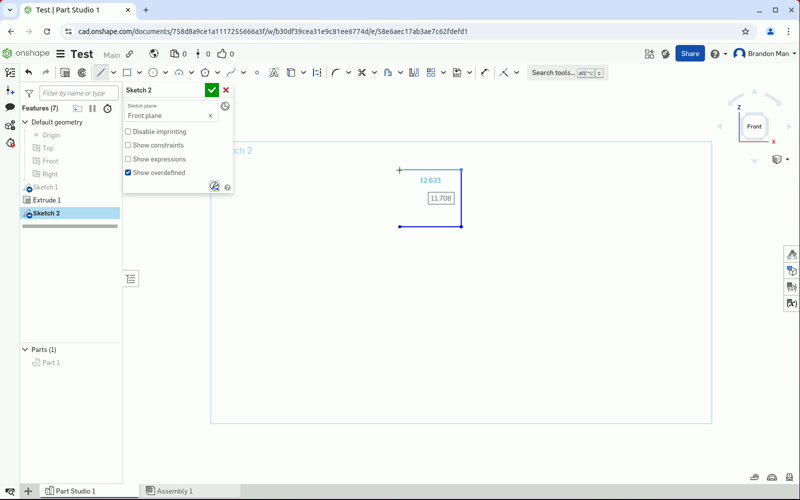
click(399, 169)
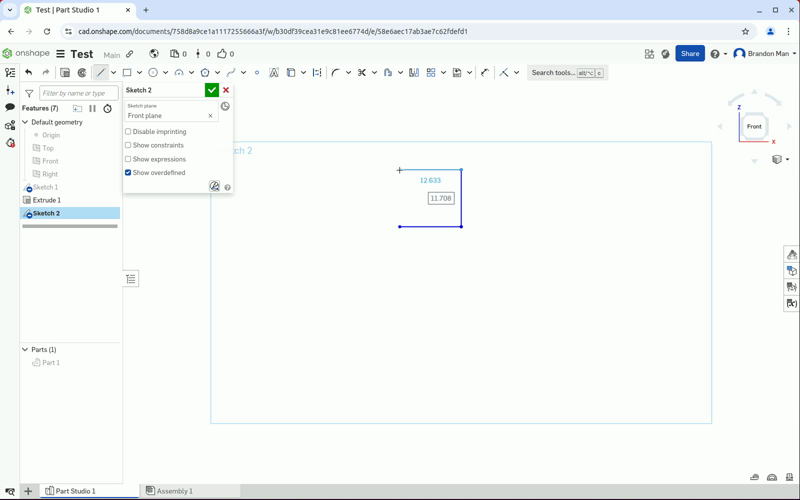
key_up(shift)
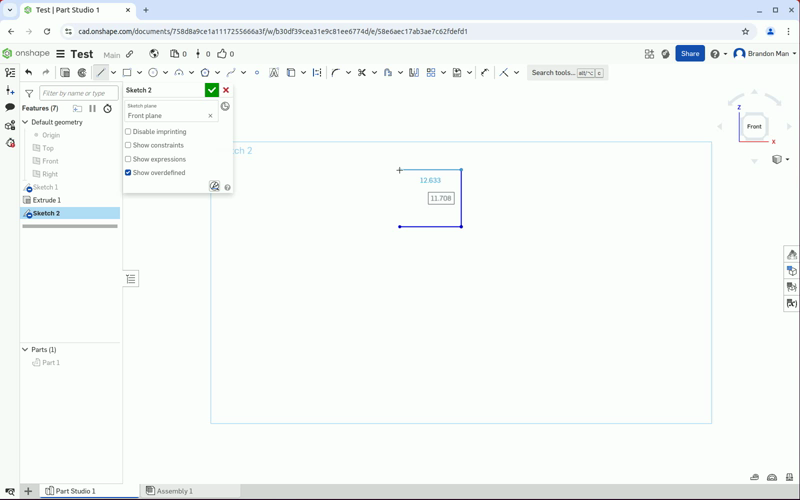
mouse_move(429, 169)
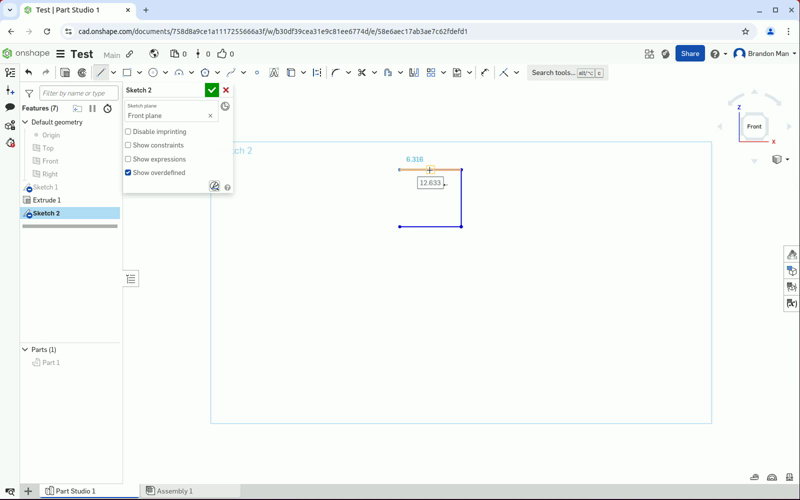
key_down(shift)
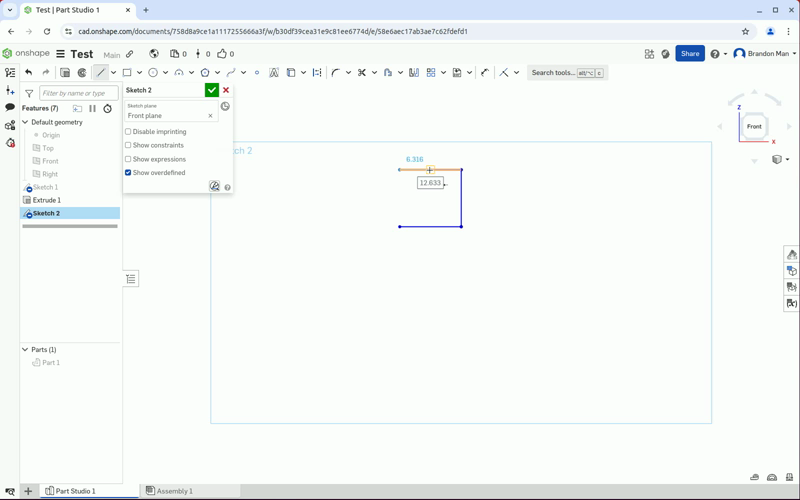
mouse_move(399, 226)
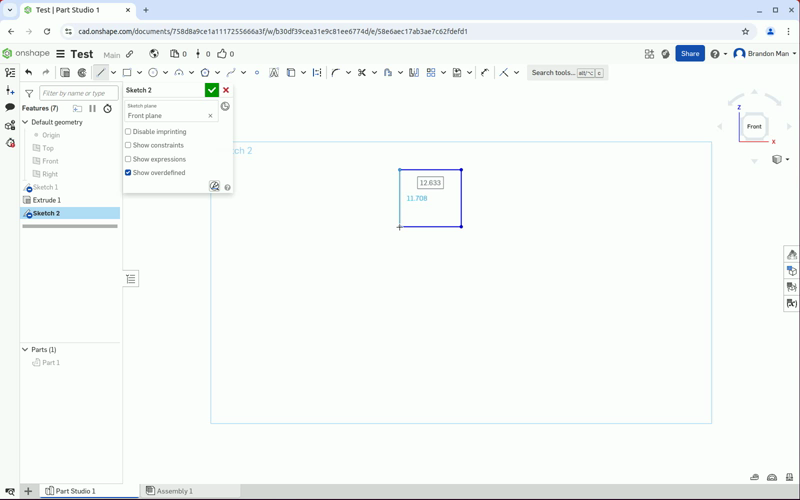
key_up(shift)
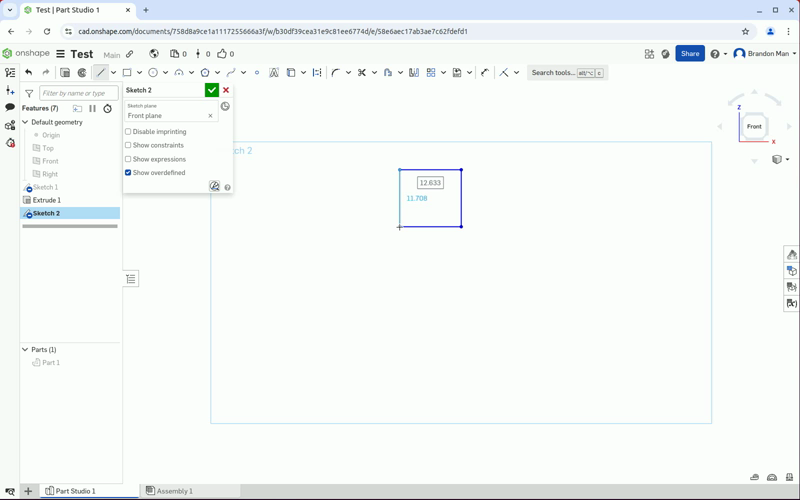
click(399, 226)
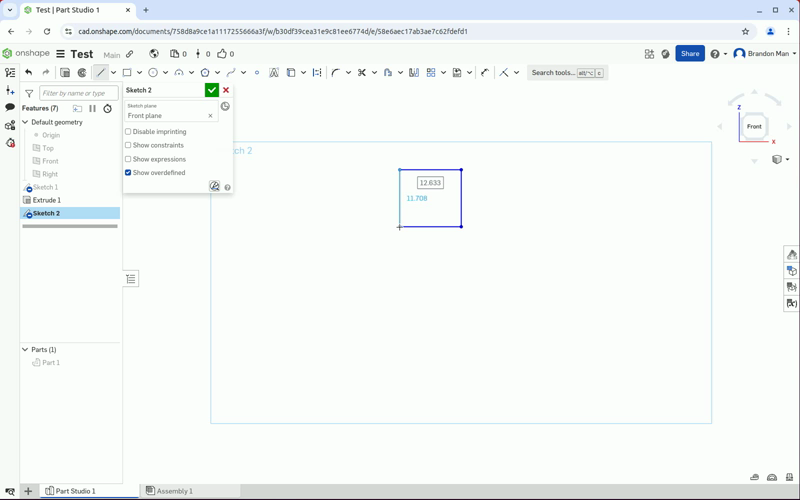
key(esc)
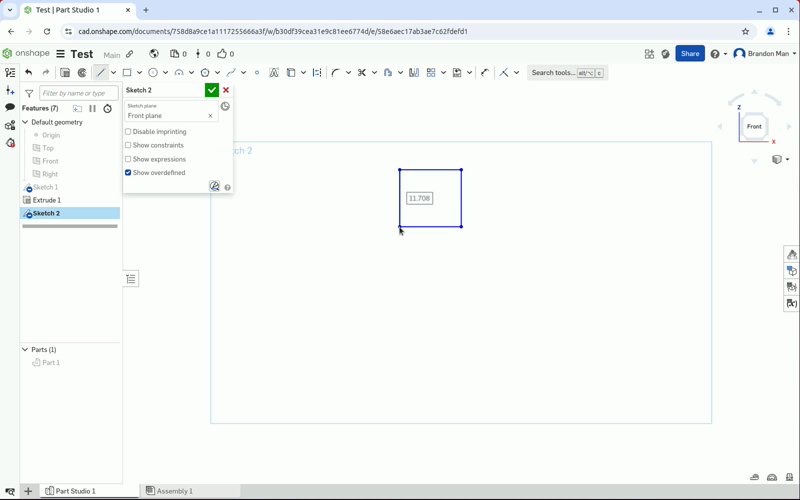
mouse_move(429, 211)
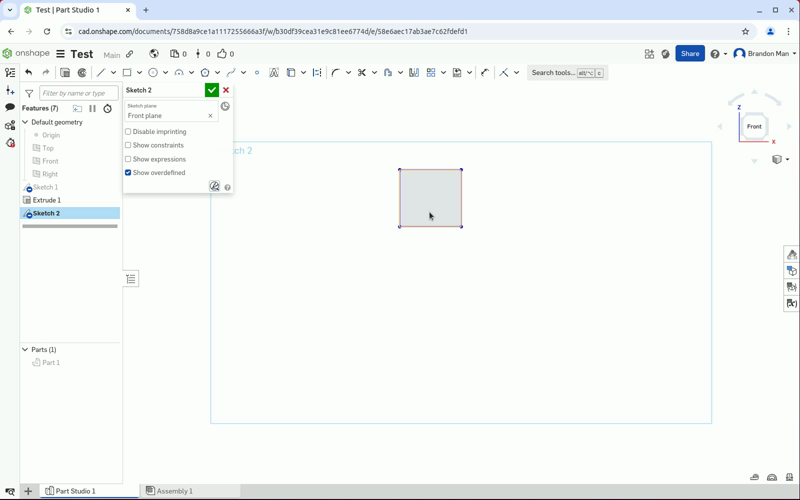
click(429, 211)
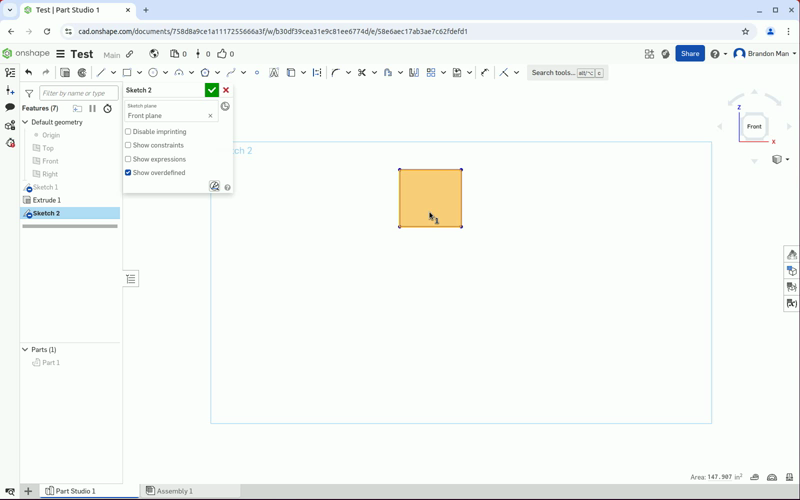
mouse_move(73, 352)
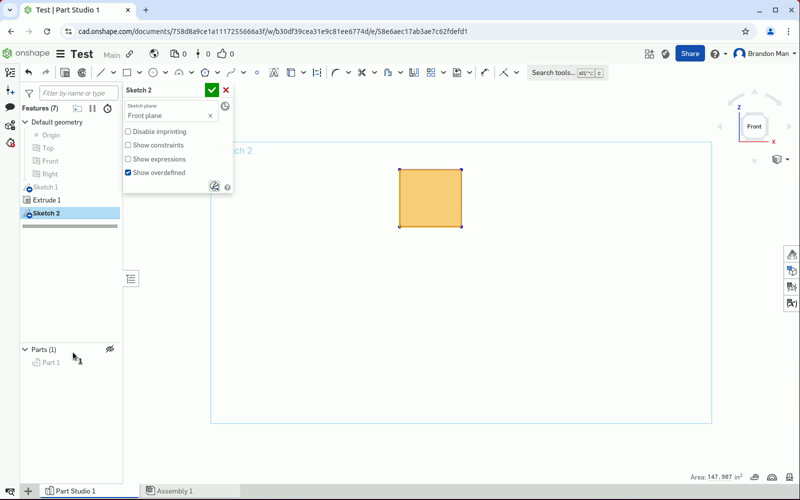
key(shift+y)
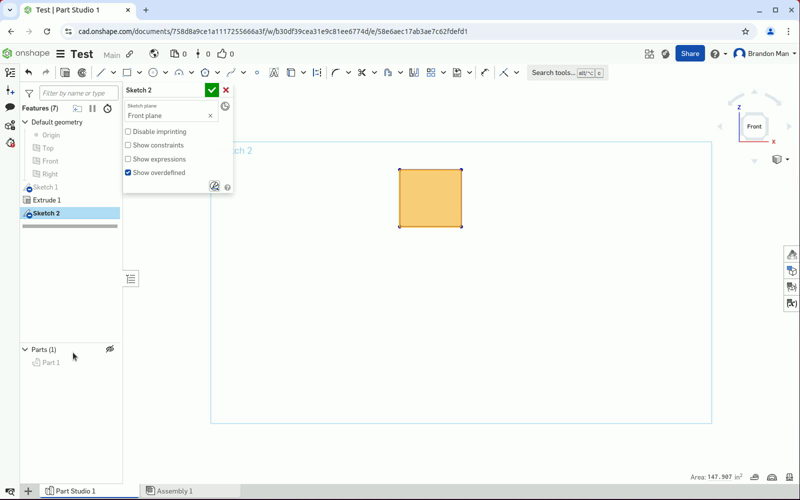
key(shift+e)
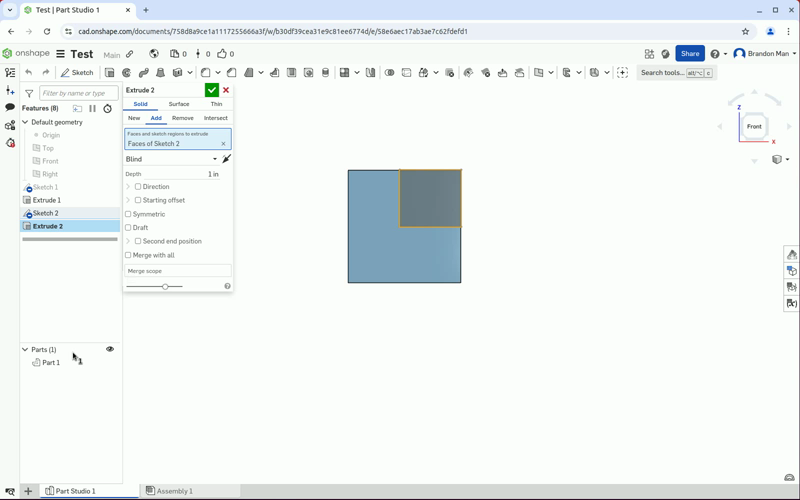
mouse_move(143, 106)
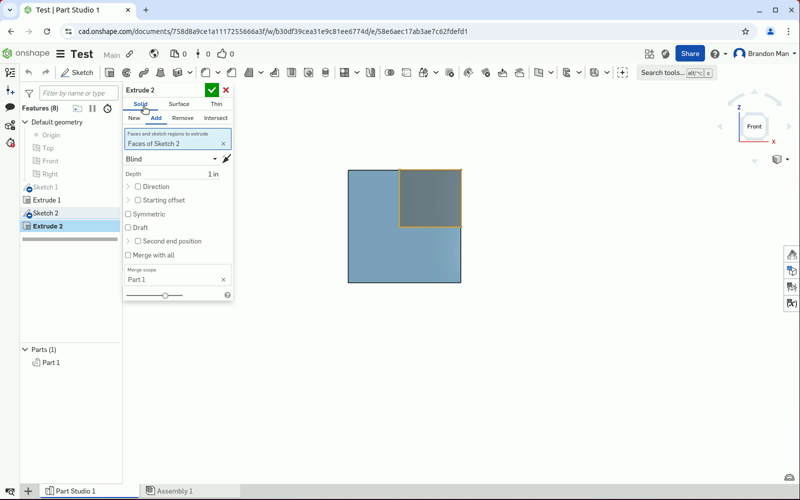
click(143, 106)
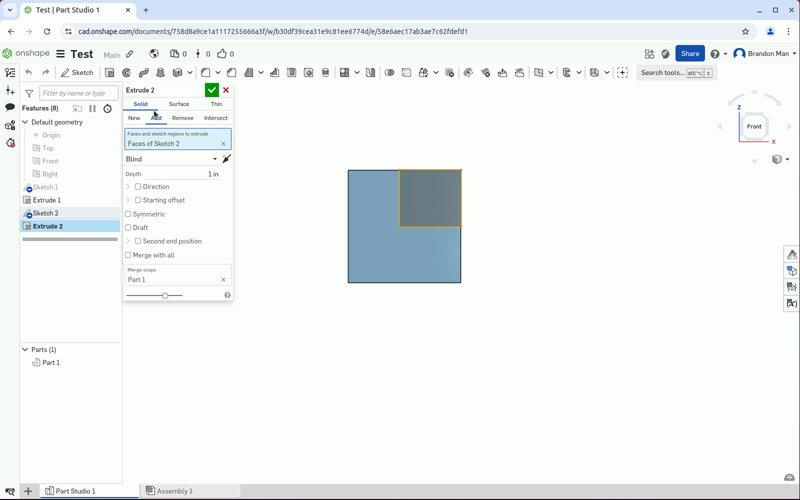
mouse_move(186, 120)
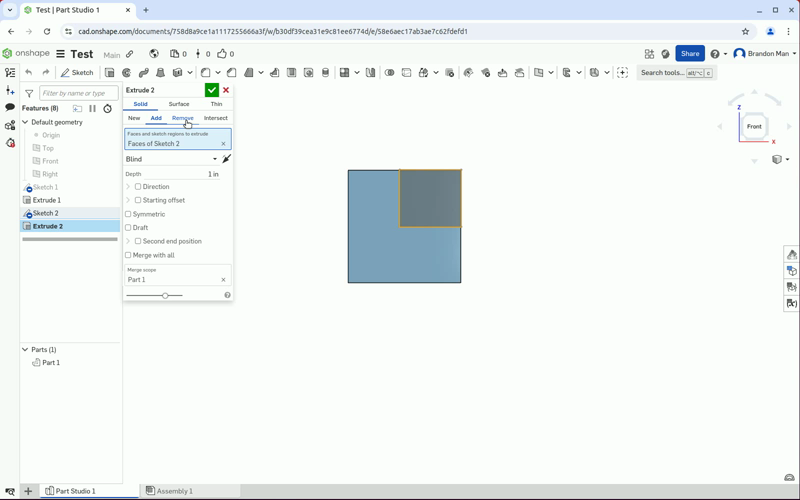
click(186, 120)
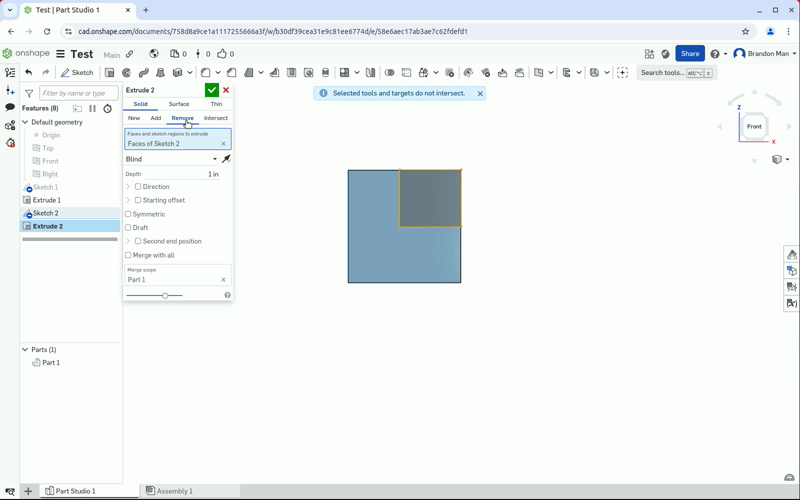
key(tab, 4)
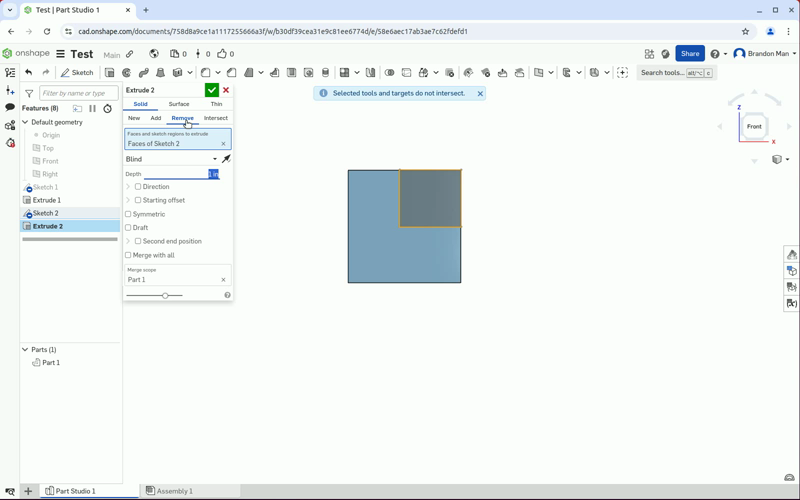
text(-10.591)
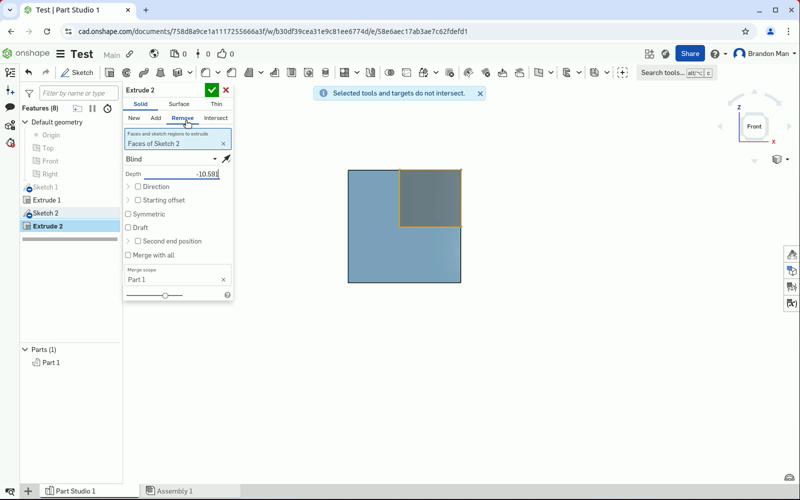
key(tab, 6)
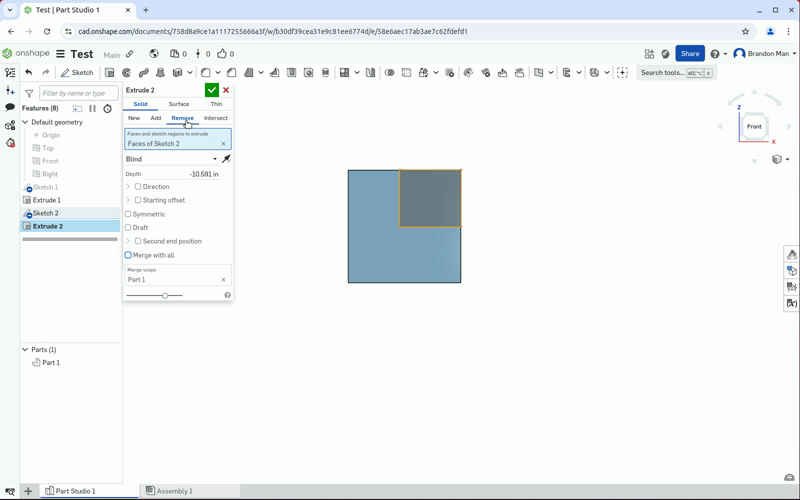
key(space)
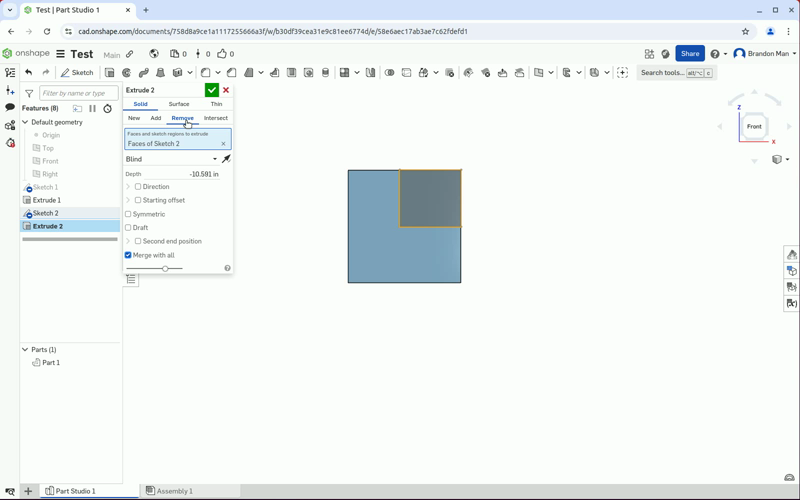
key(enter)
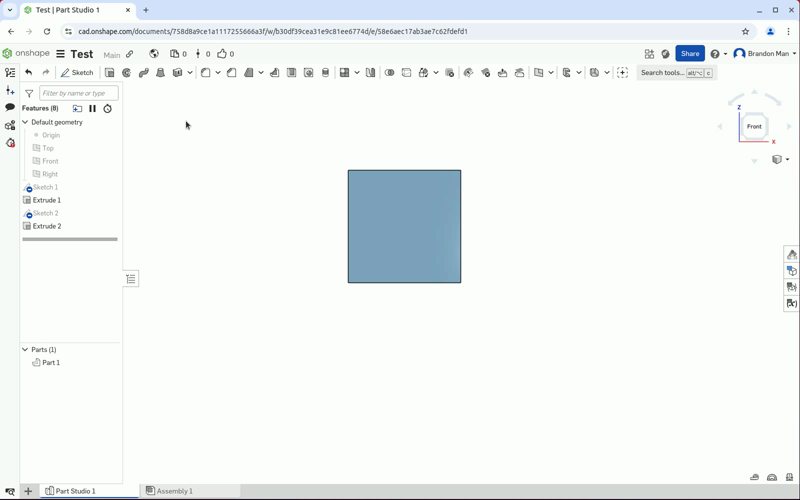
key(shift+h)
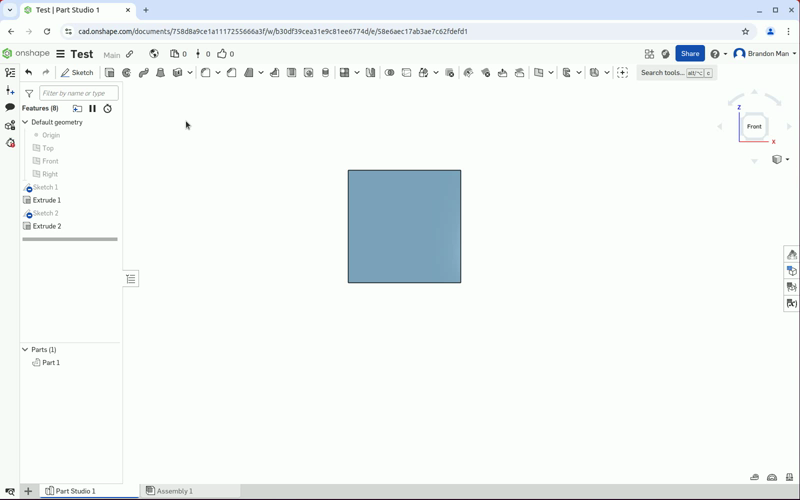
key(shift+h)
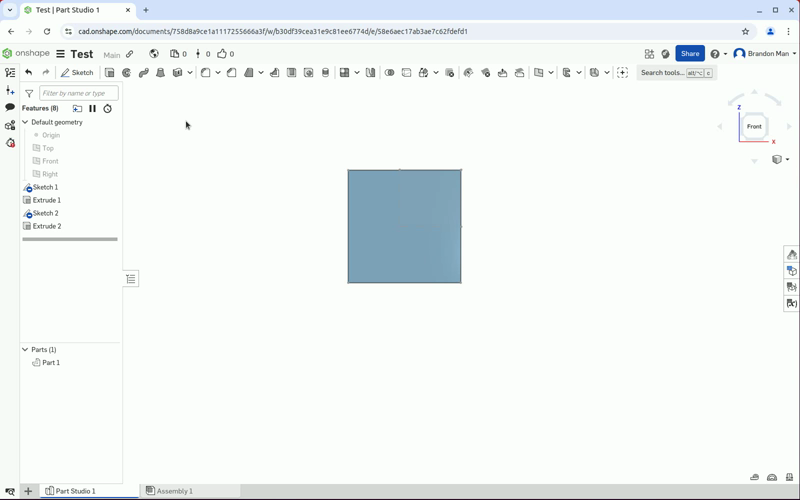
key(shift+7)
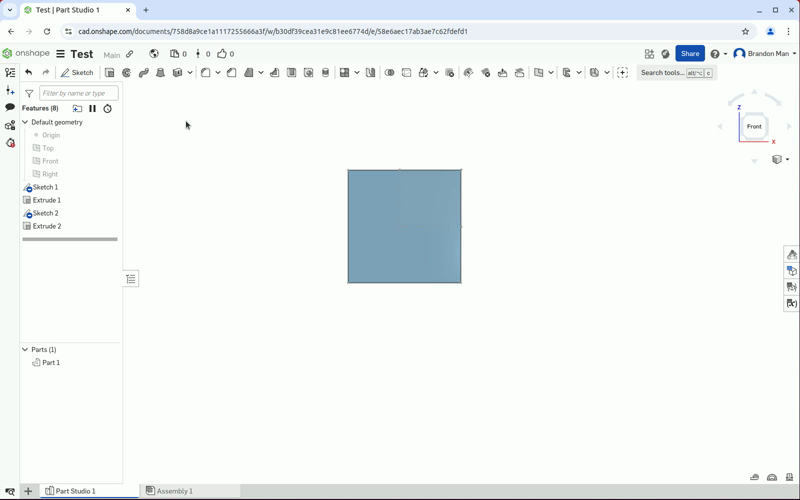
key(left, 2)
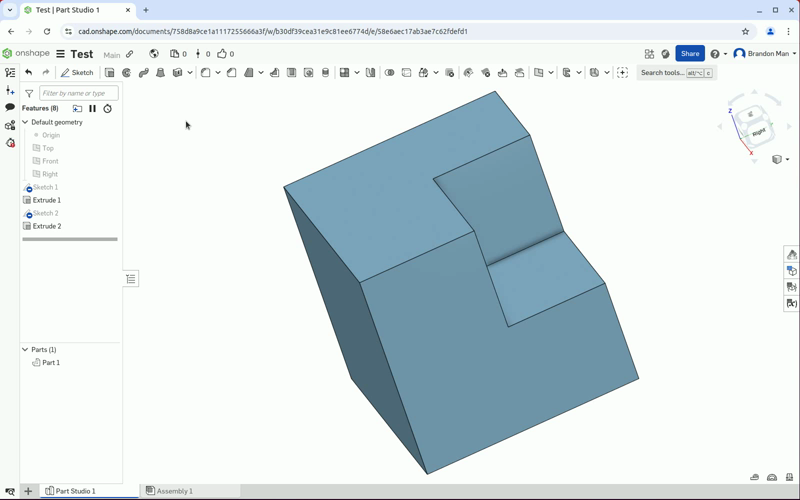
key(down, 2)
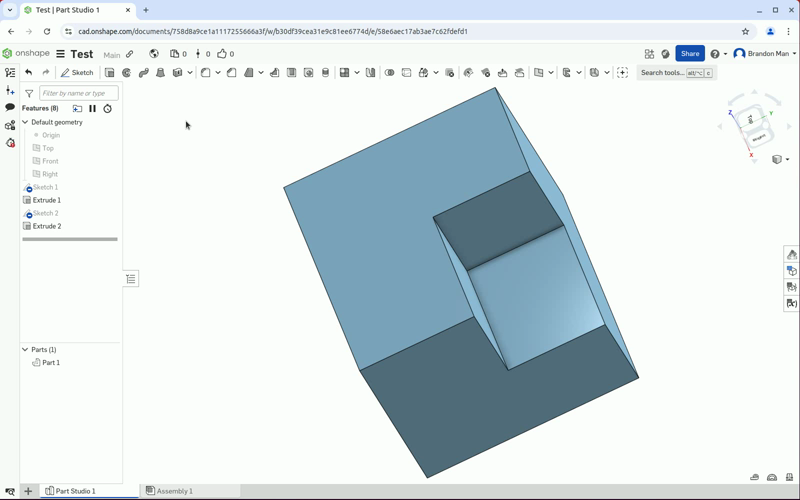
key(up, 2)
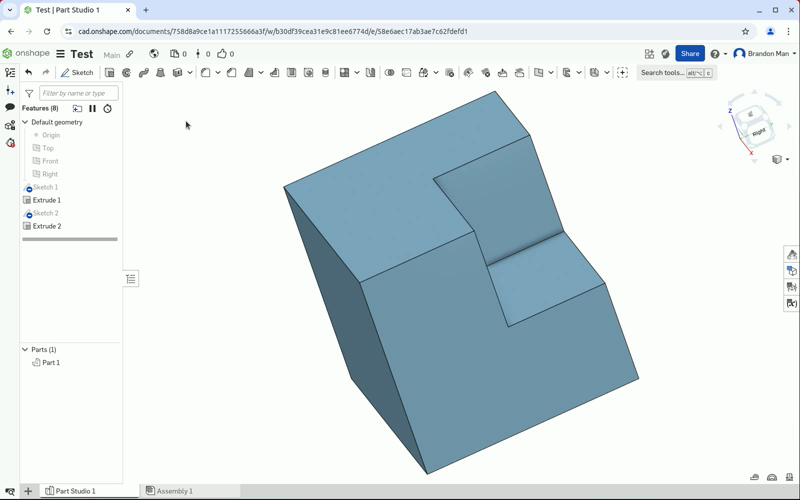
key(right, 2)
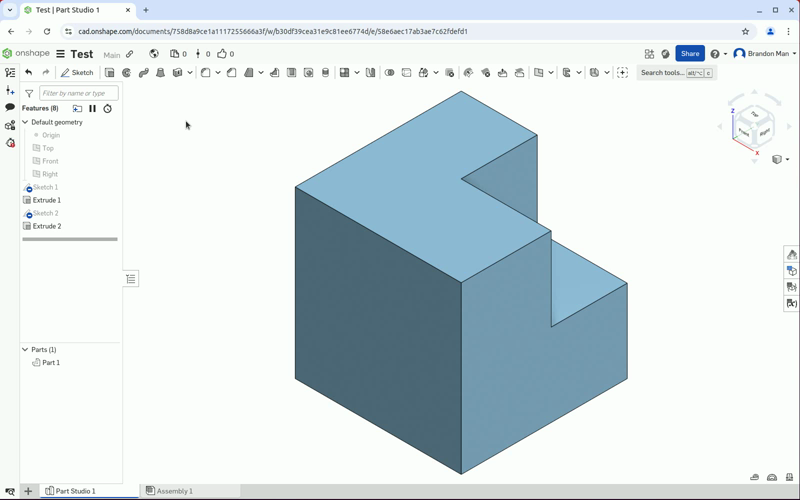
mouse_move(73, 189)
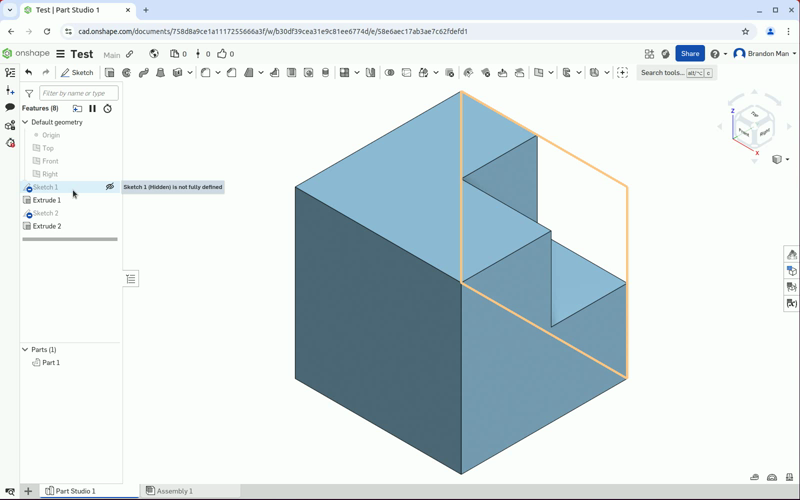
click(73, 189)